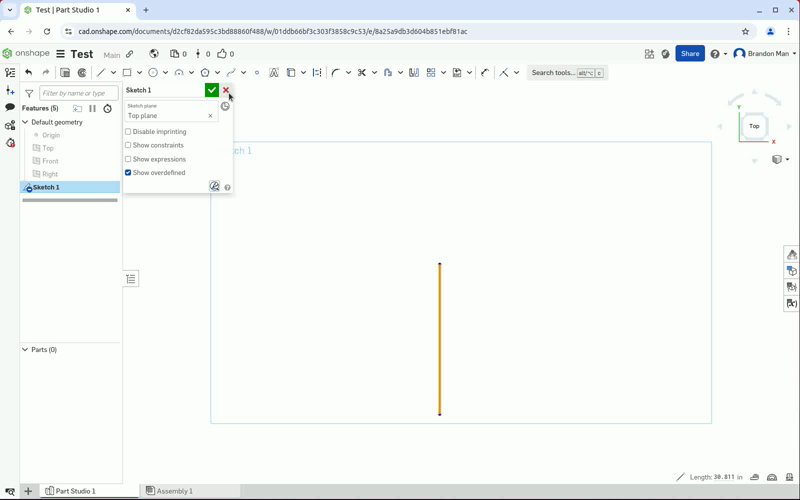
key(shift+h)
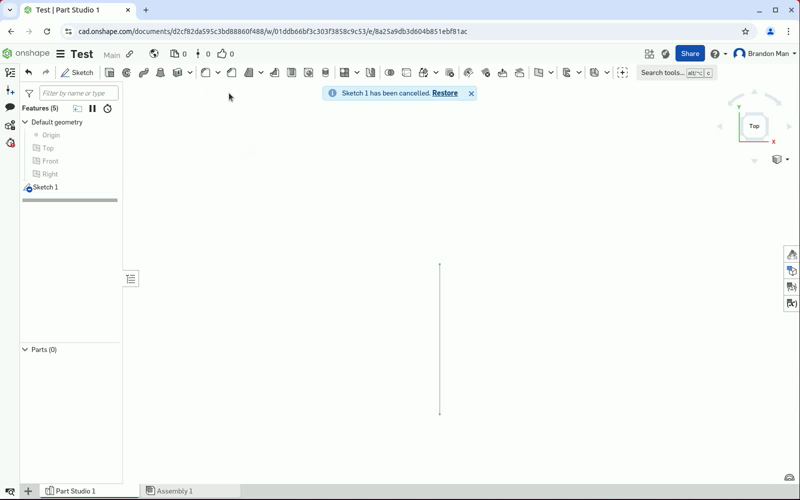
key(shift+s)
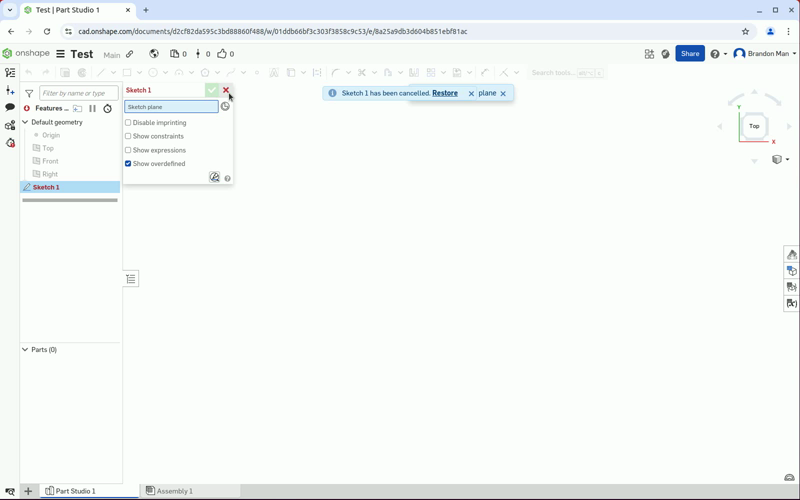
mouse_move(73, 150)
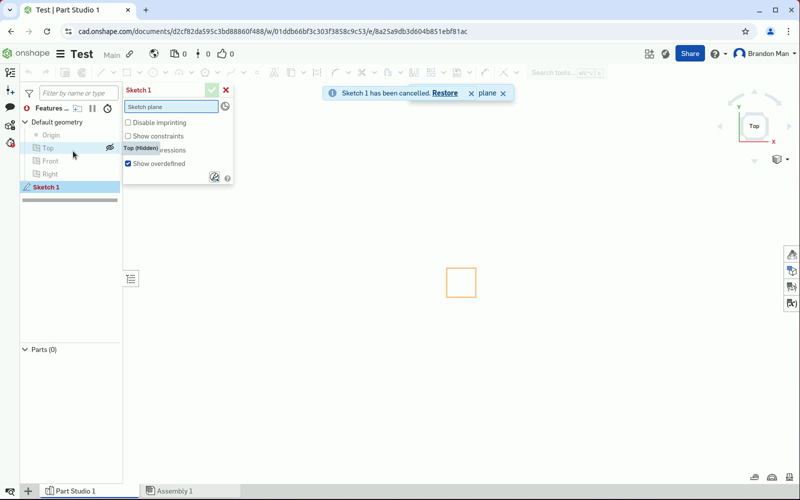
click(73, 150)
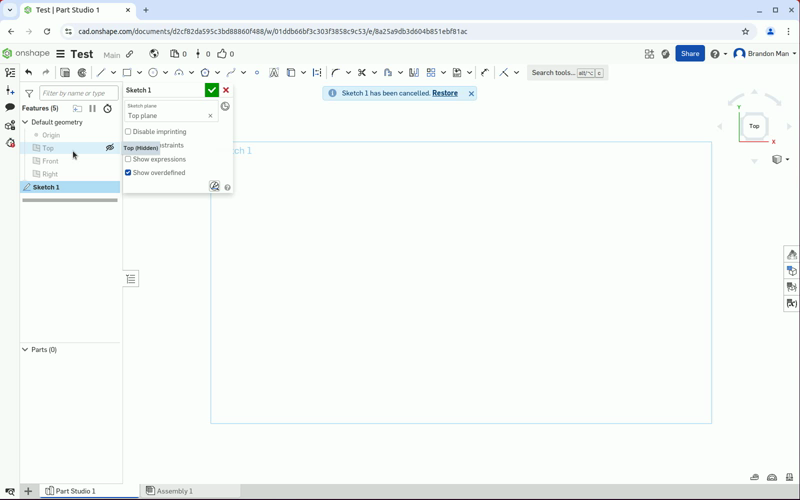
mouse_move(73, 352)
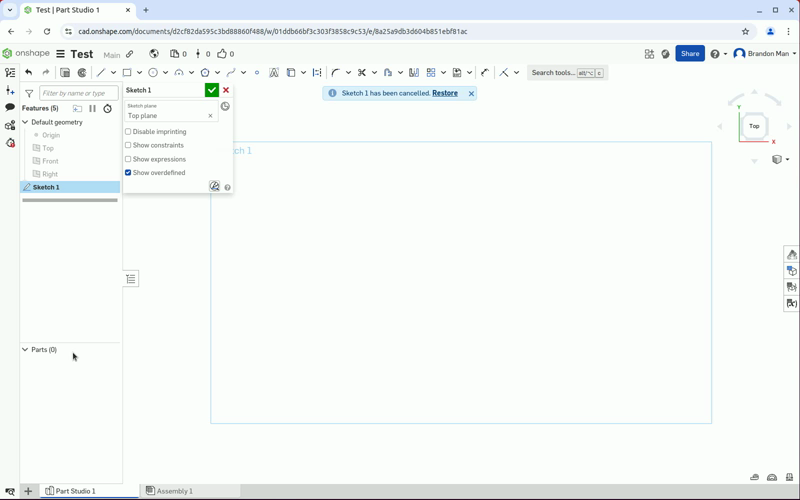
key(y)
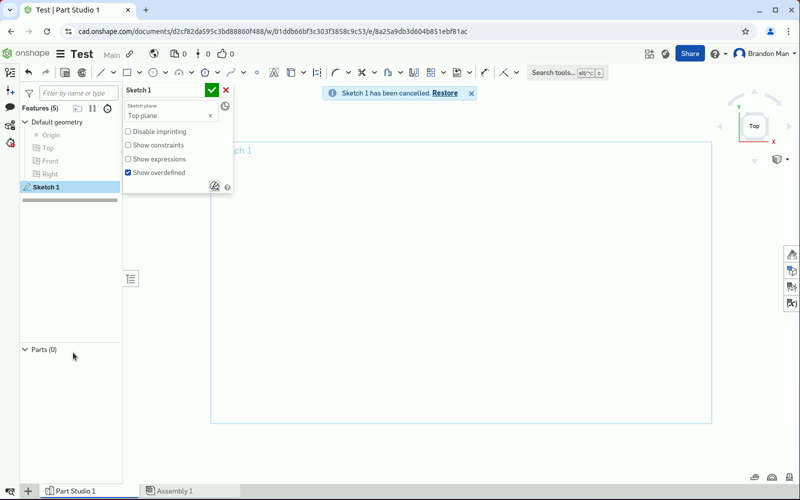
key(l)
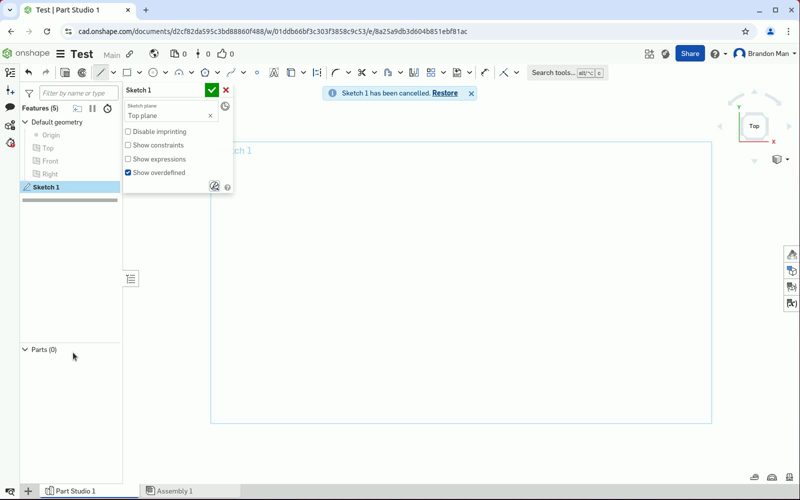
key_down(shift)
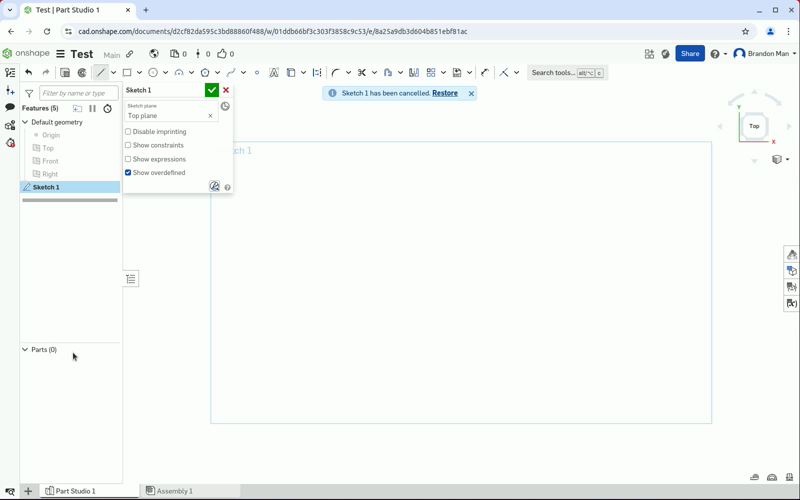
mouse_move(454, 288)
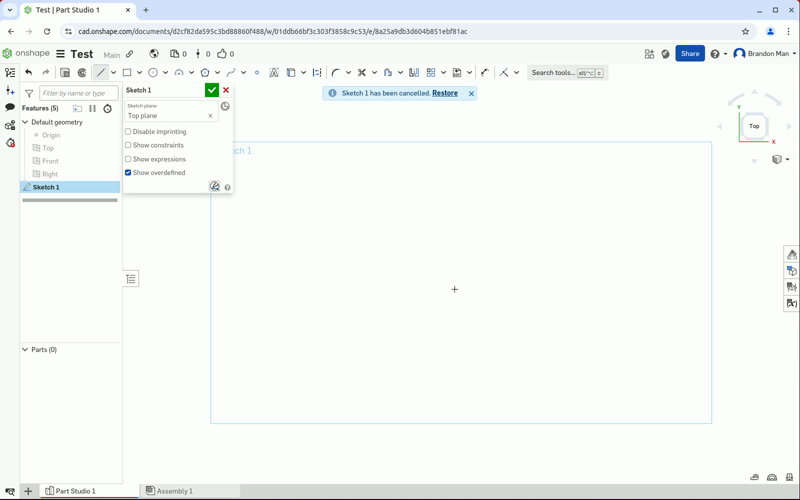
click(454, 288)
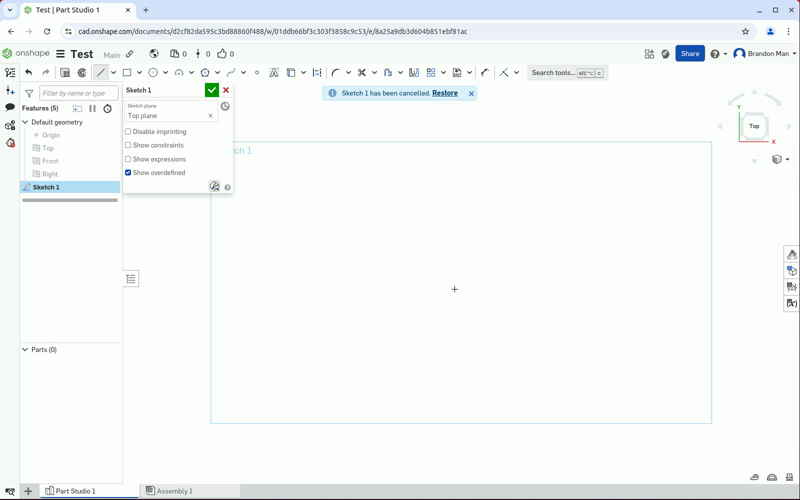
key_up(shift)
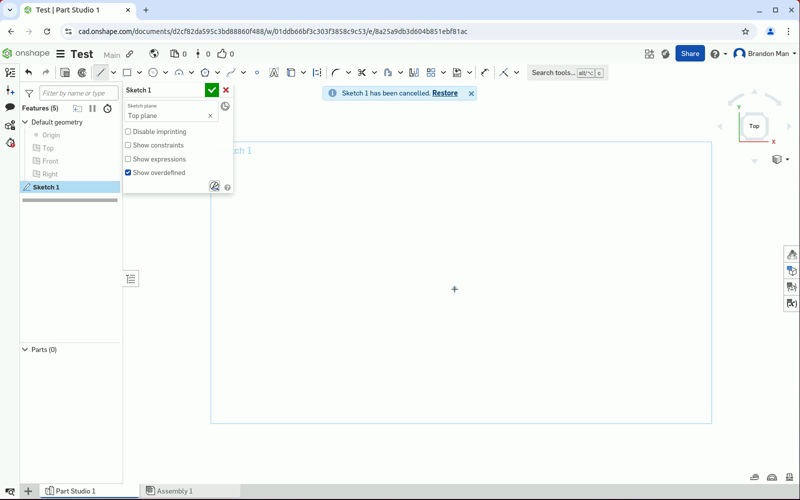
key_down(shift)
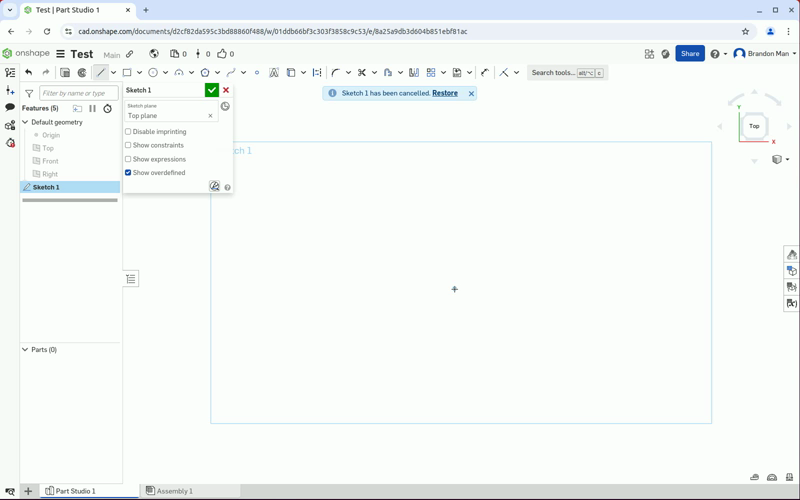
mouse_move(484, 288)
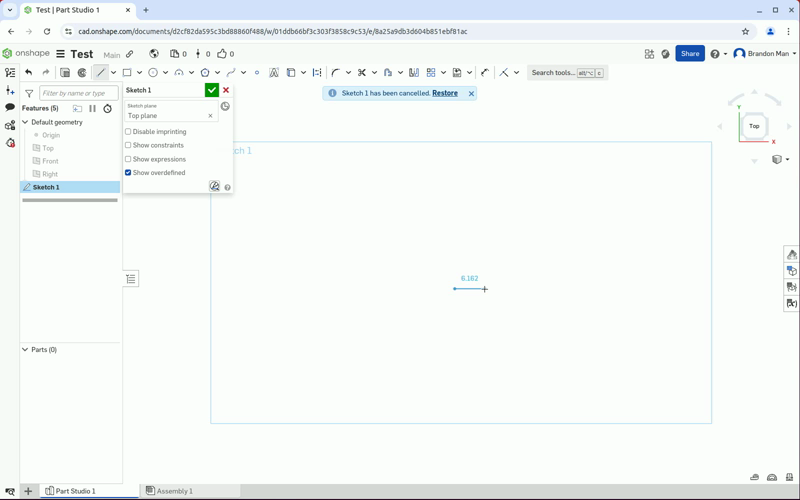
mouse_move(467, 288)
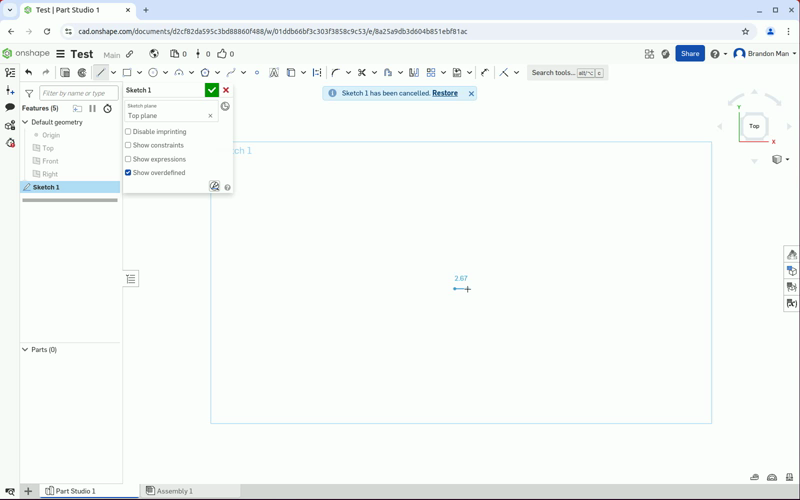
click(467, 288)
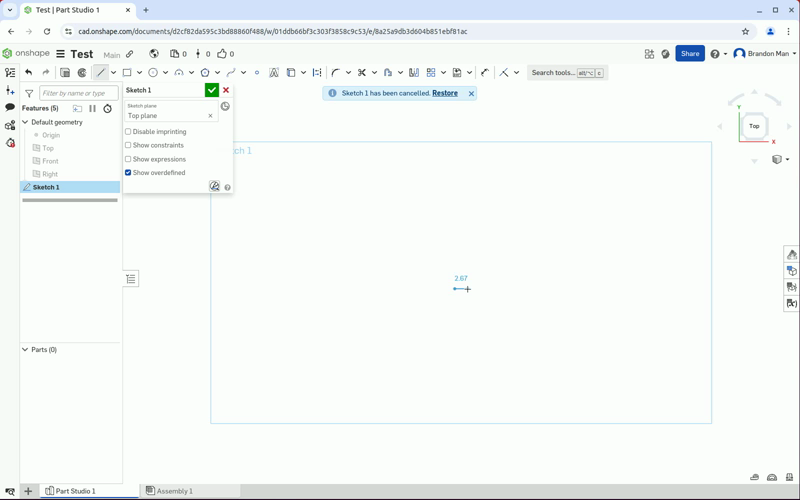
key_up(shift)
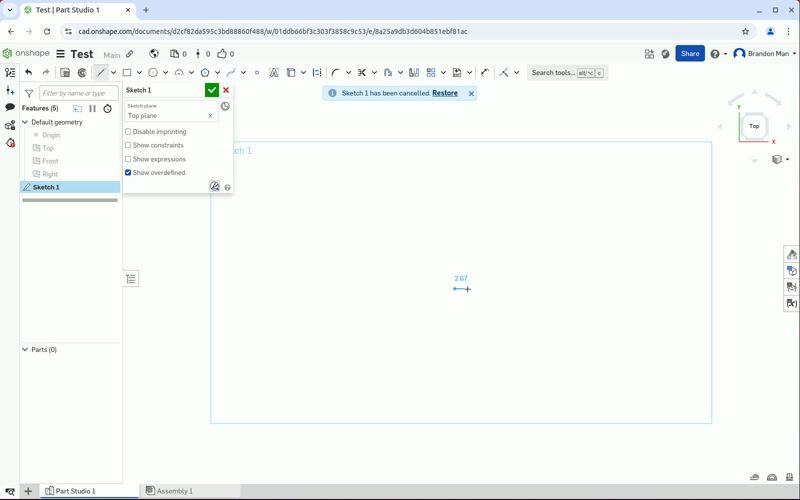
key_down(shift)
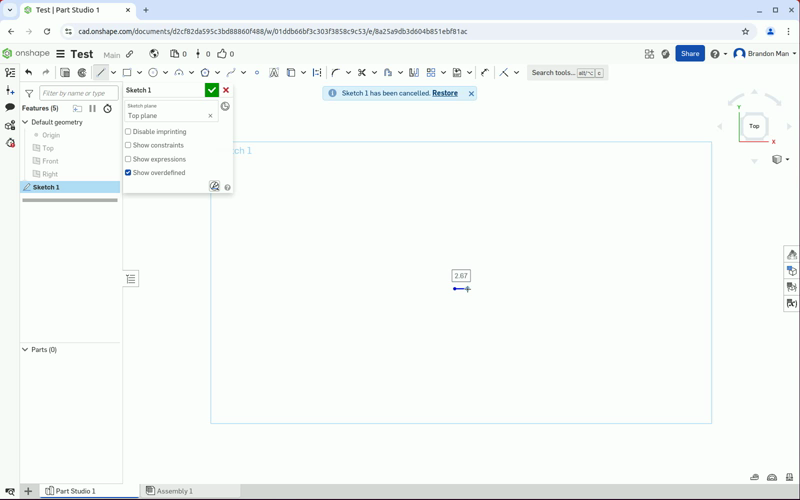
mouse_move(497, 288)
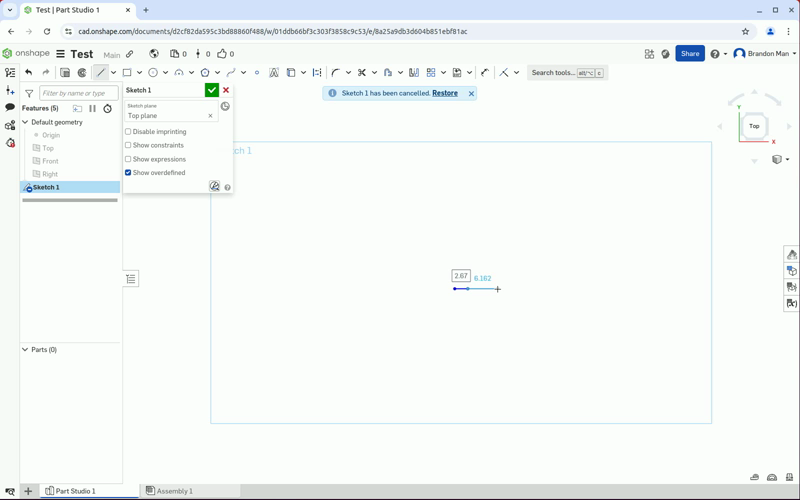
mouse_move(467, 276)
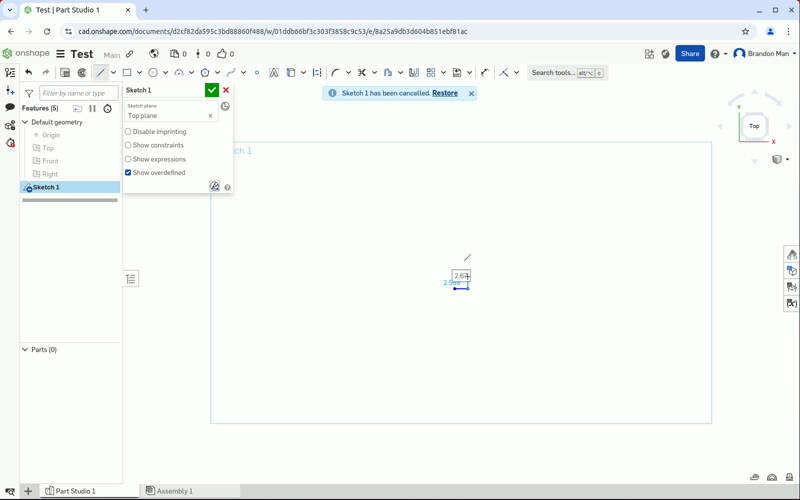
click(467, 276)
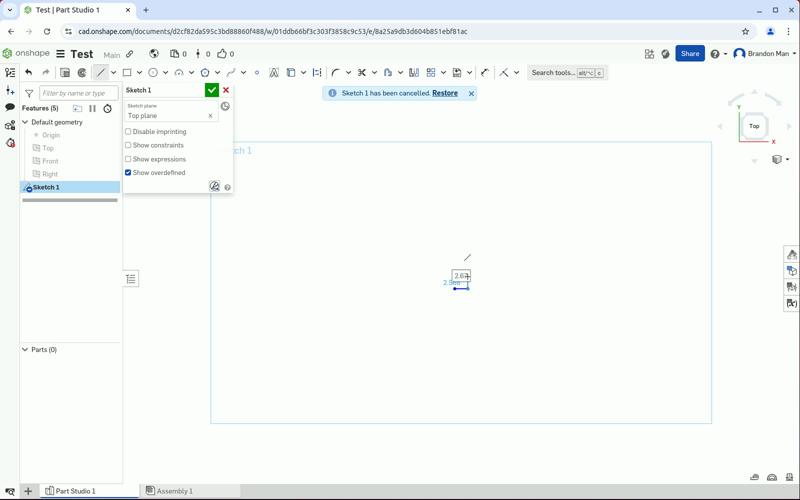
key_up(shift)
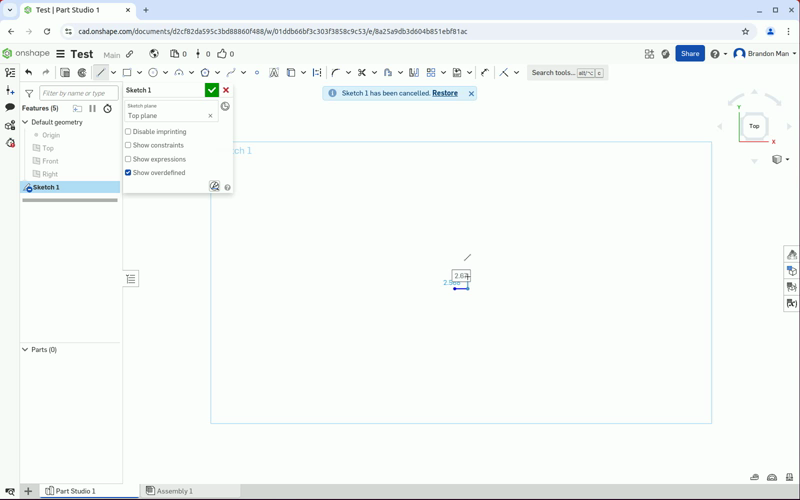
key_down(shift)
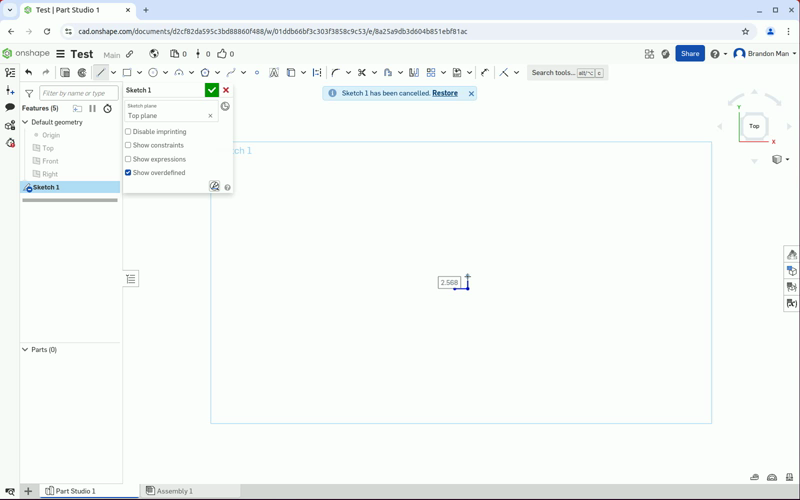
mouse_move(497, 276)
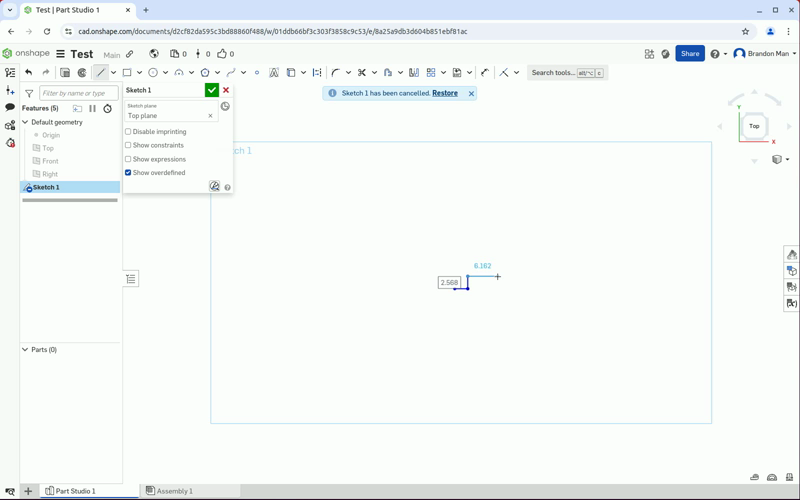
mouse_move(454, 276)
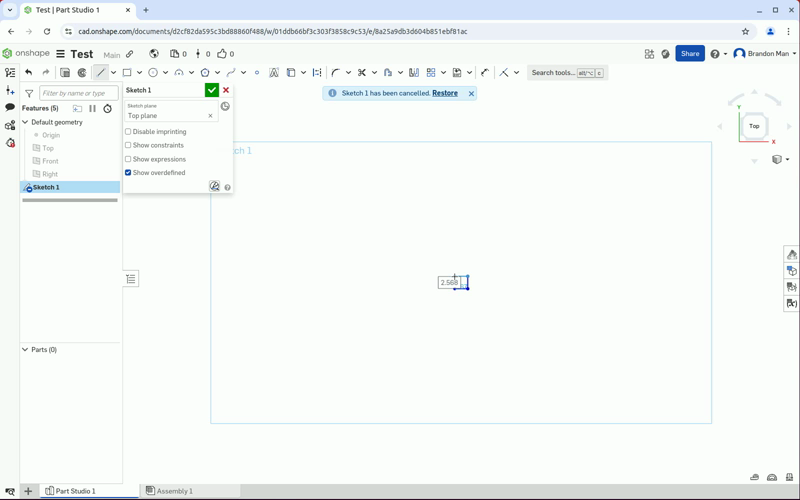
click(454, 276)
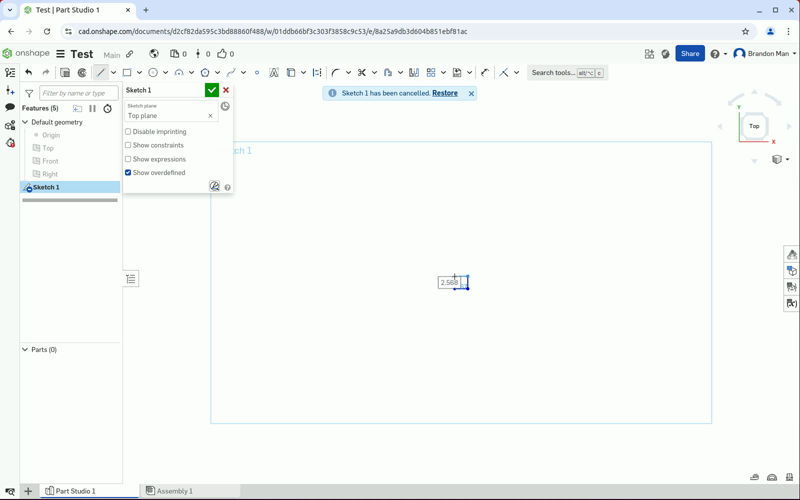
key_up(shift)
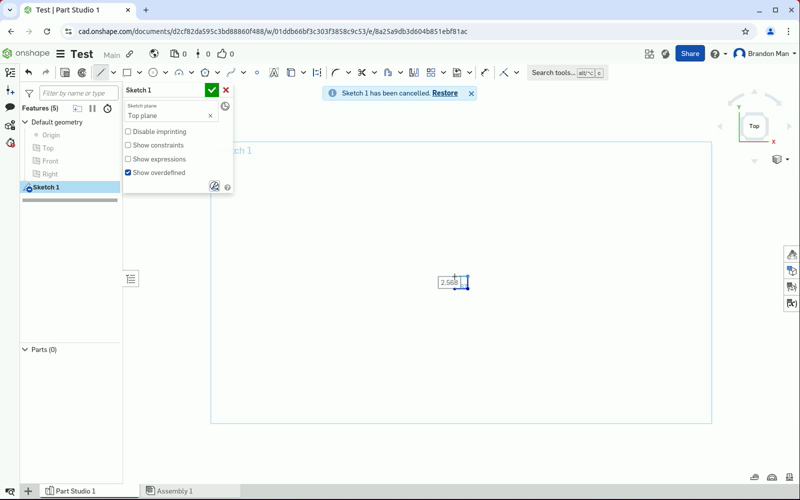
mouse_move(484, 276)
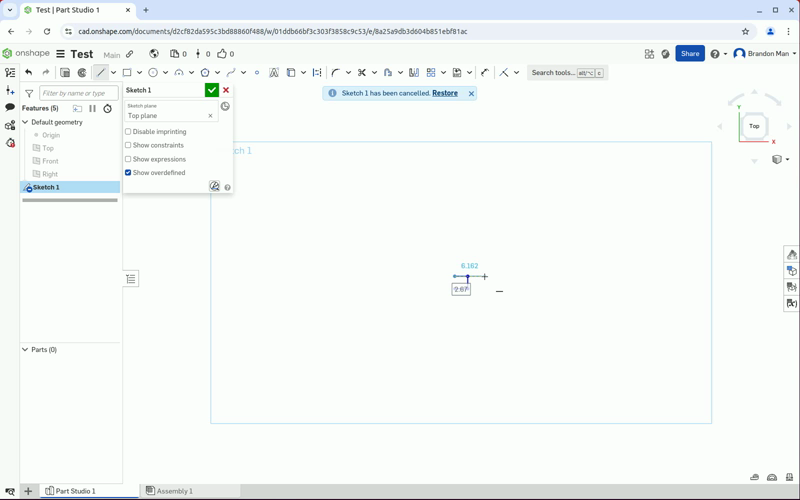
key_down(shift)
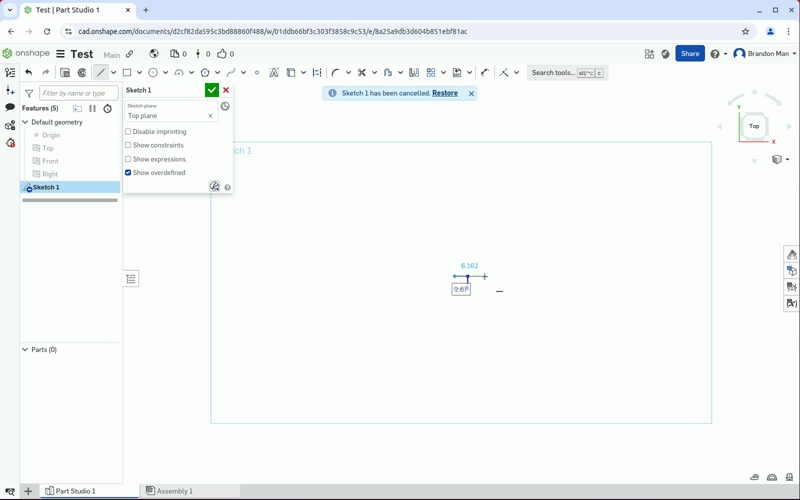
mouse_move(454, 288)
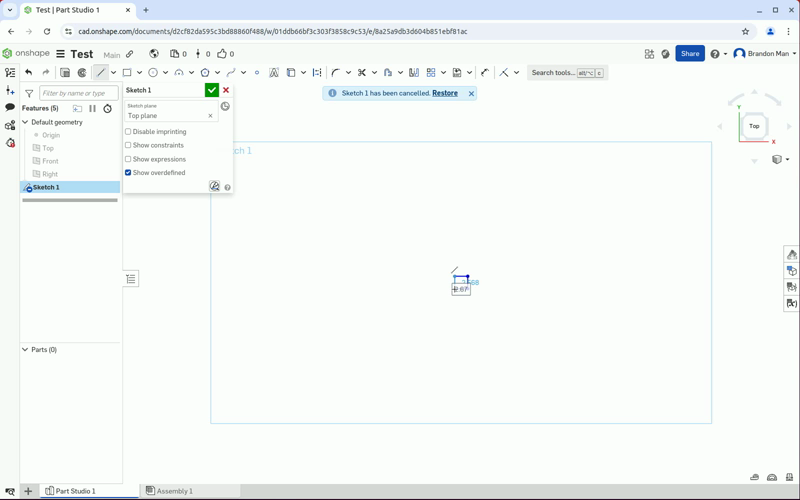
key_up(shift)
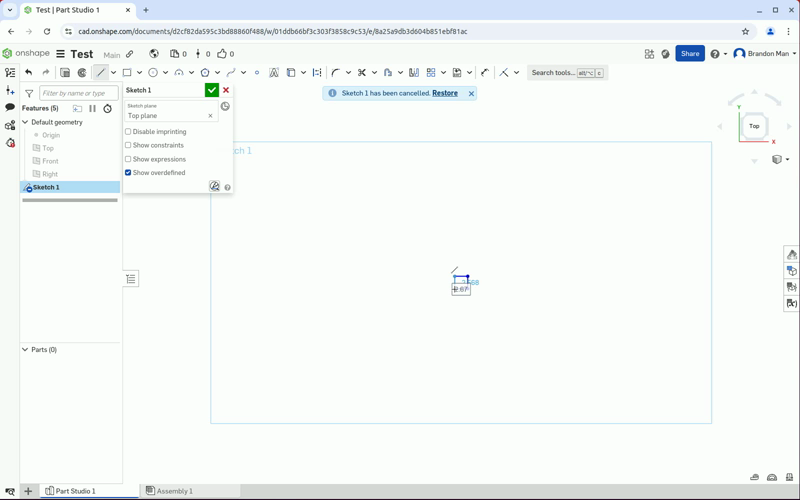
click(454, 288)
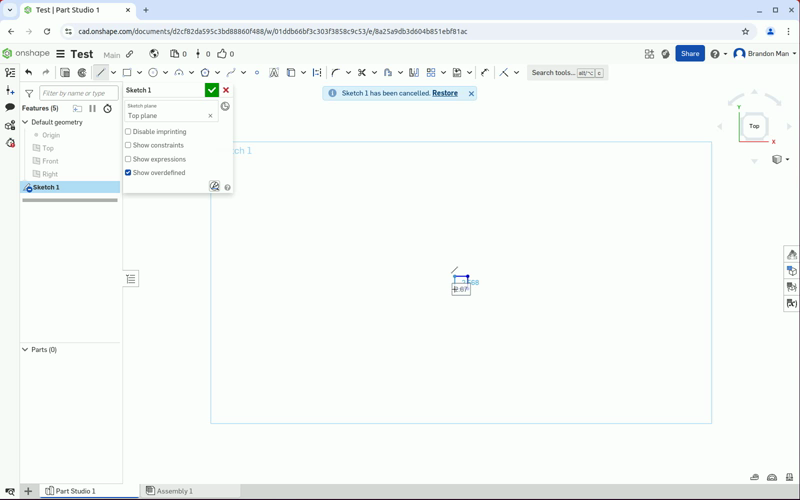
key(esc)
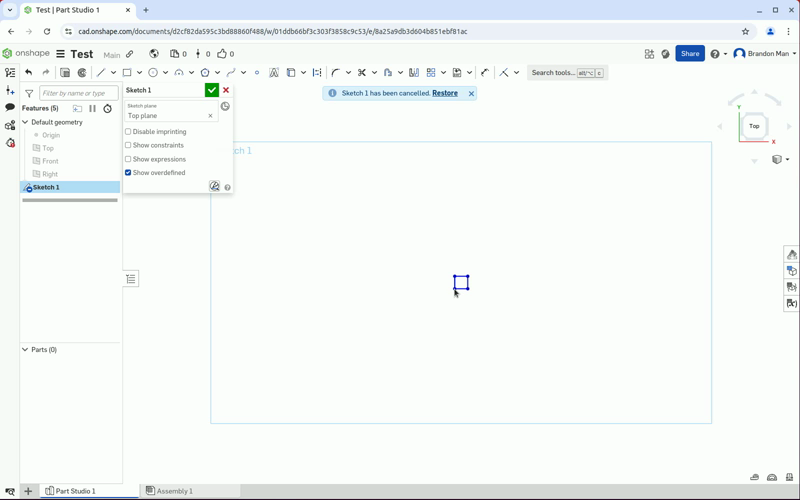
mouse_move(456, 284)
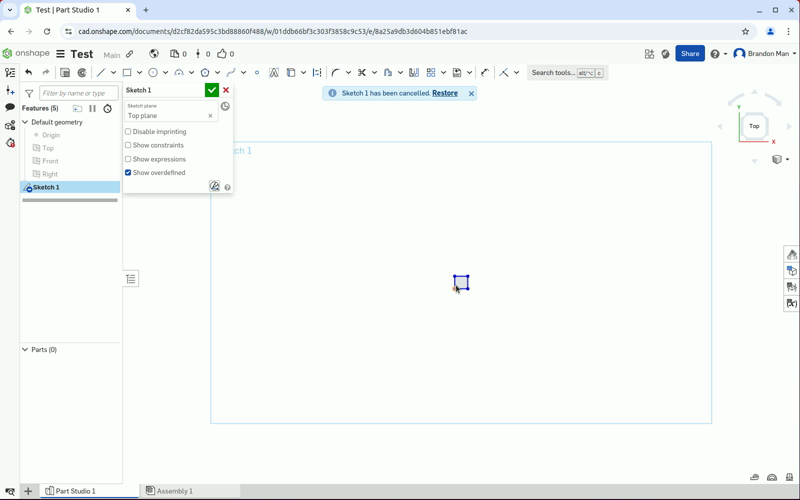
scroll(6)
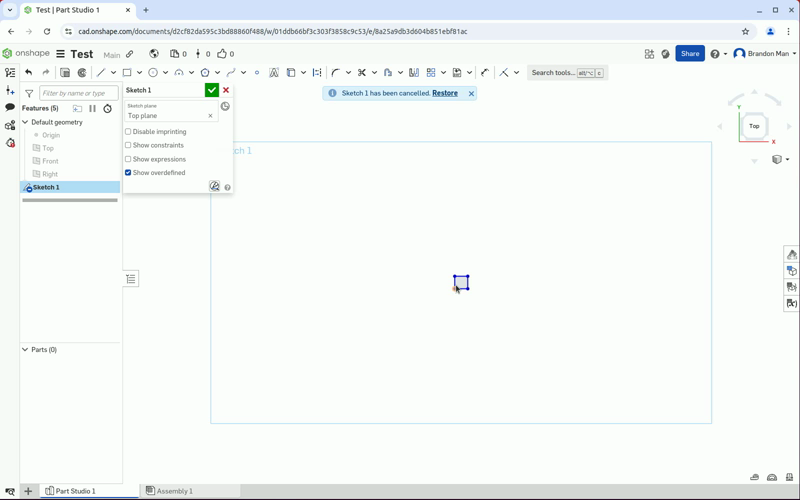
scroll(6)
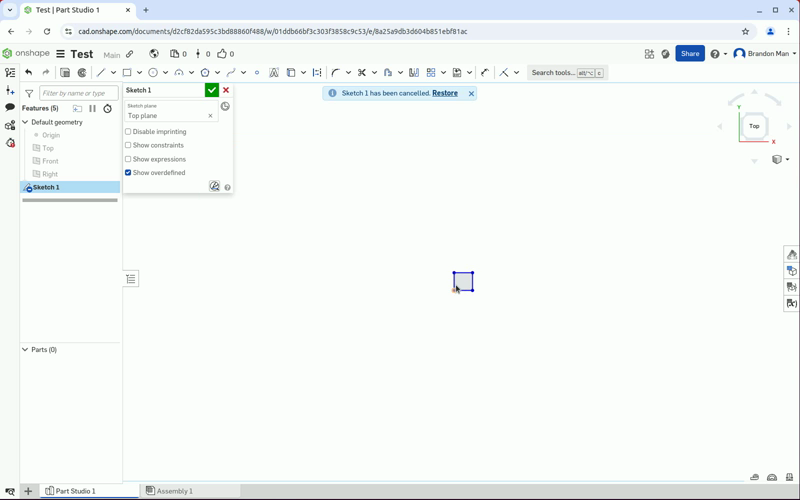
scroll(6)
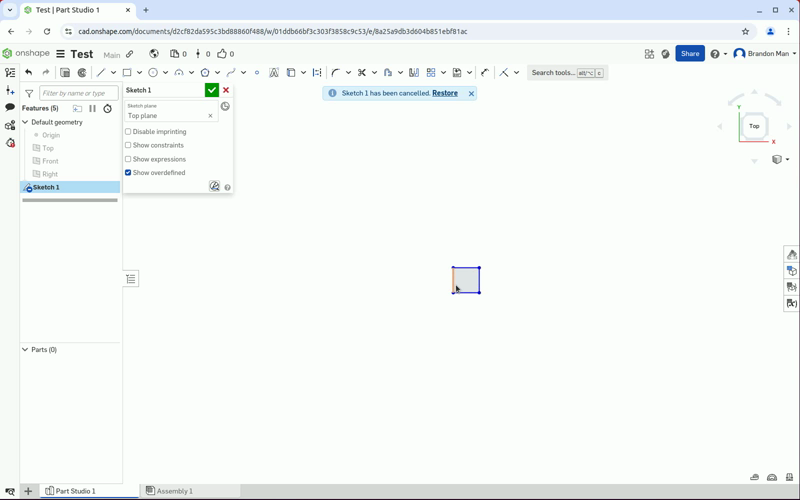
scroll(6)
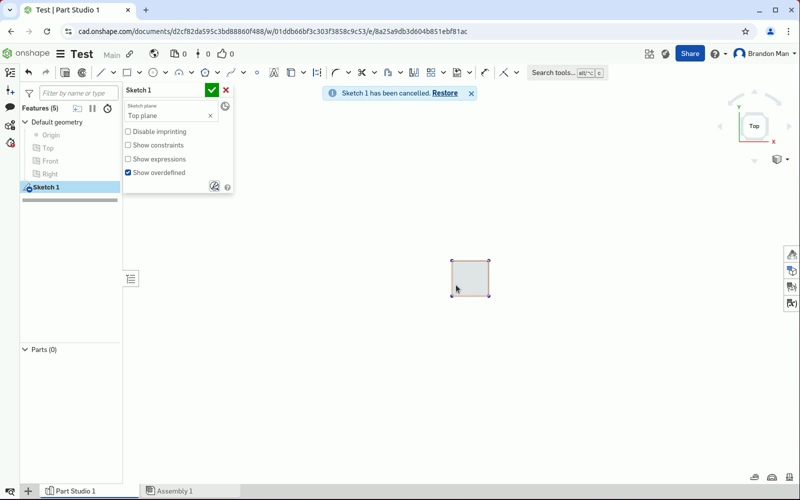
scroll(6)
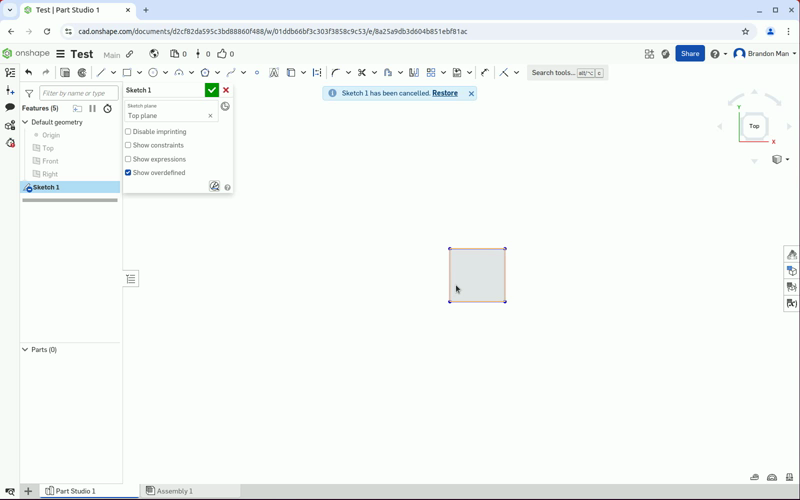
scroll(6)
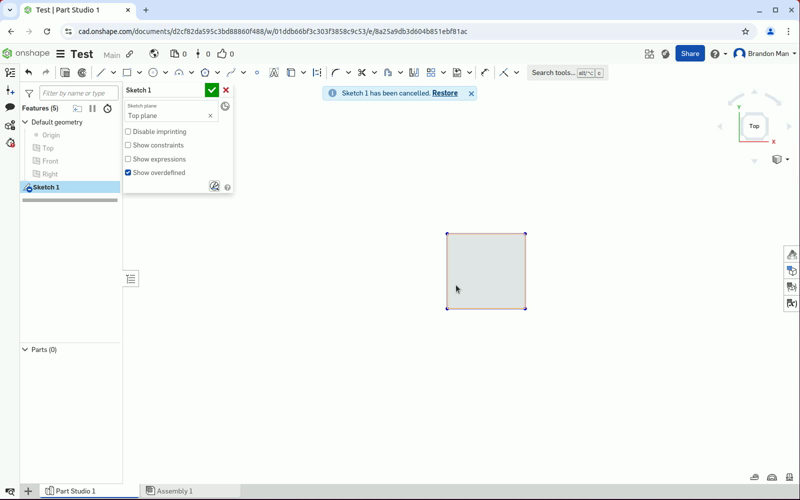
scroll(6)
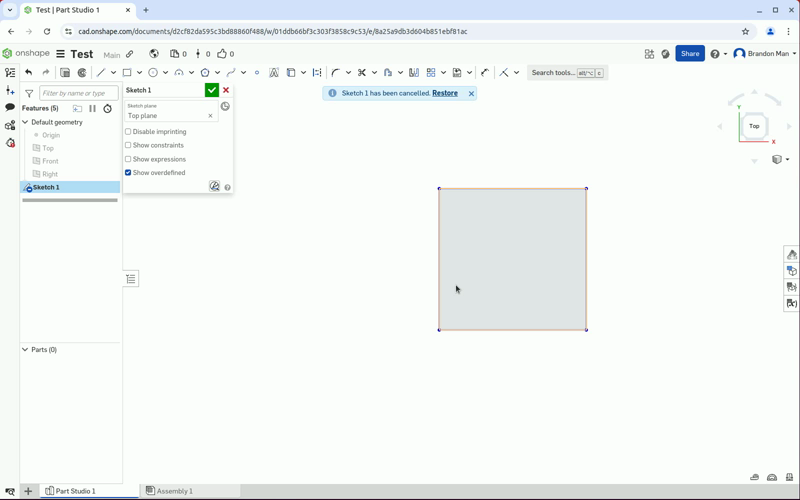
click(456, 284)
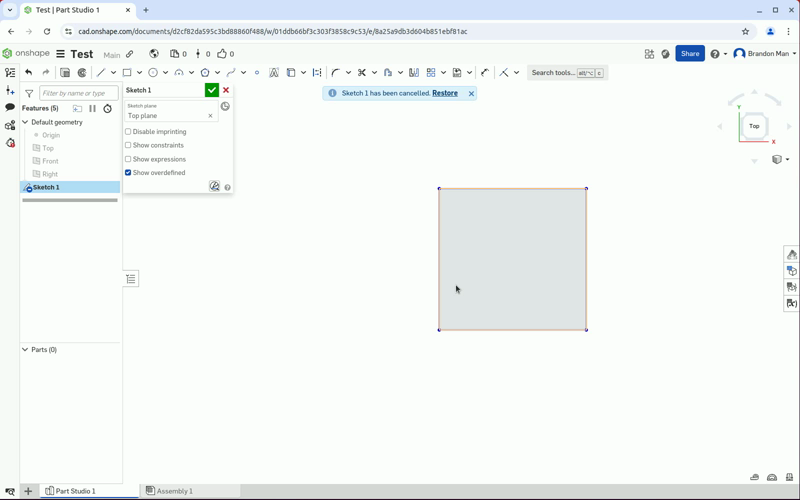
scroll(-6)
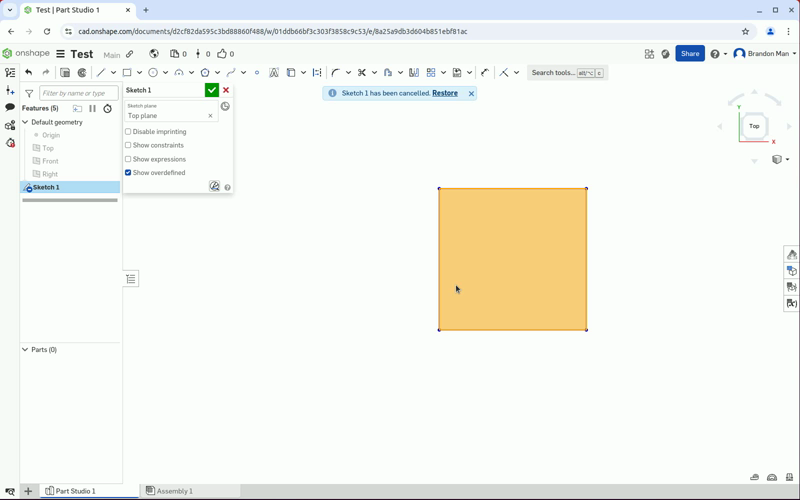
scroll(-6)
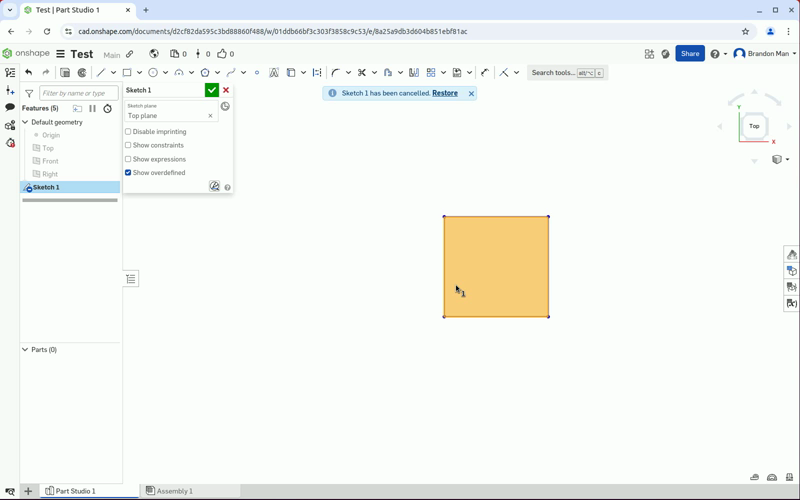
scroll(-6)
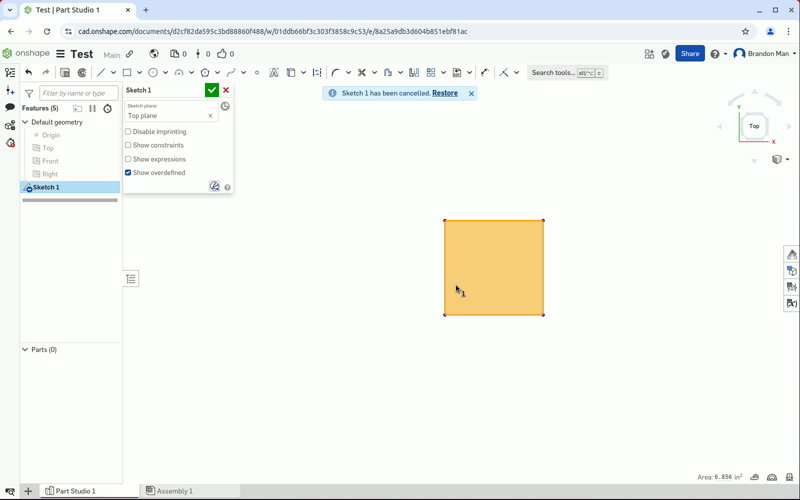
scroll(-6)
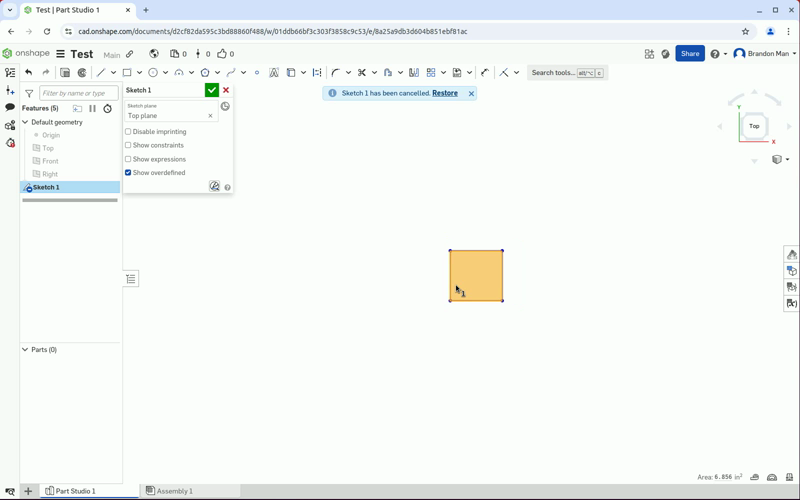
scroll(-6)
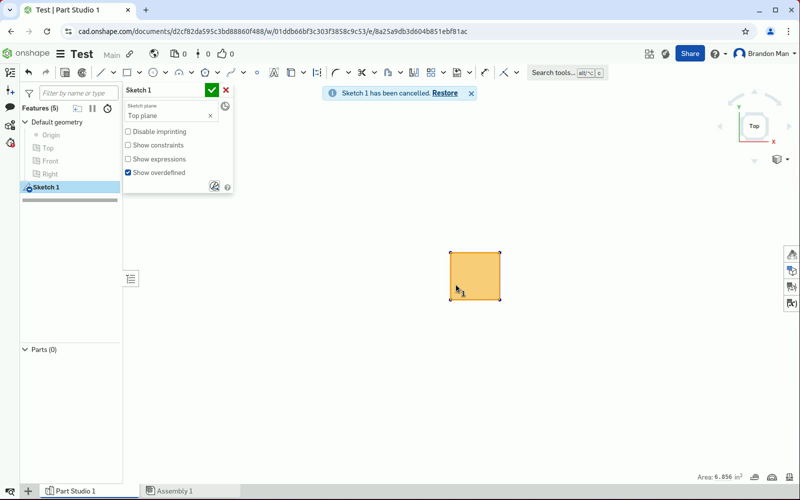
scroll(-6)
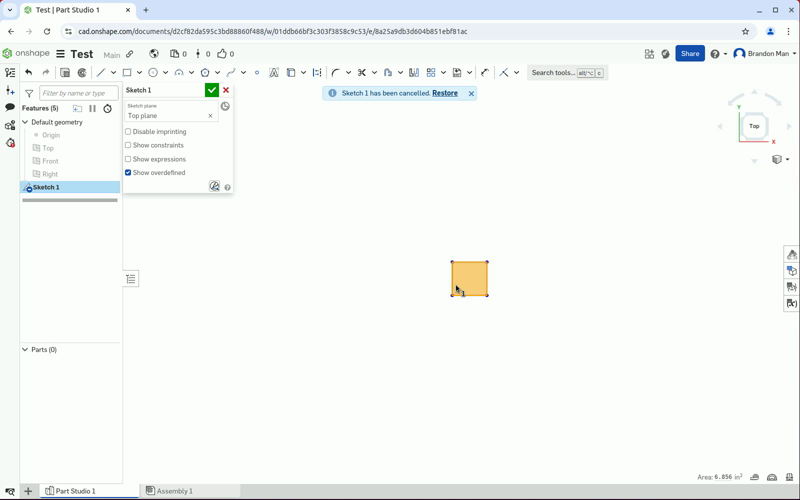
scroll(-6)
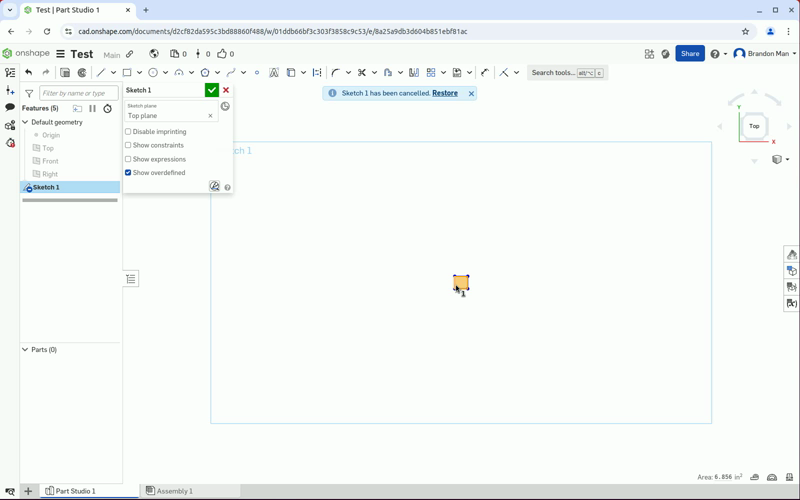
mouse_move(73, 352)
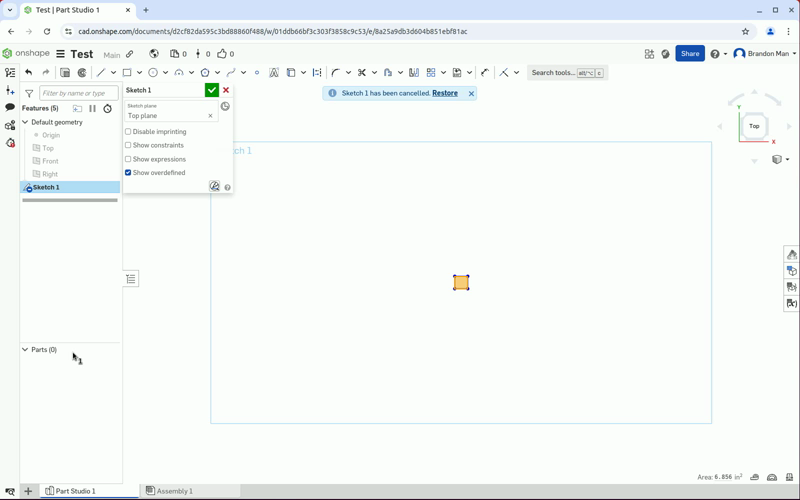
key(shift+y)
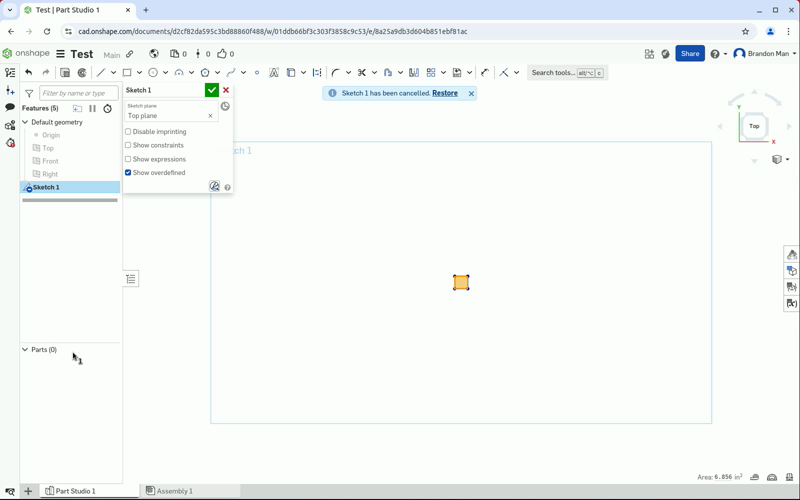
key(shift+e)
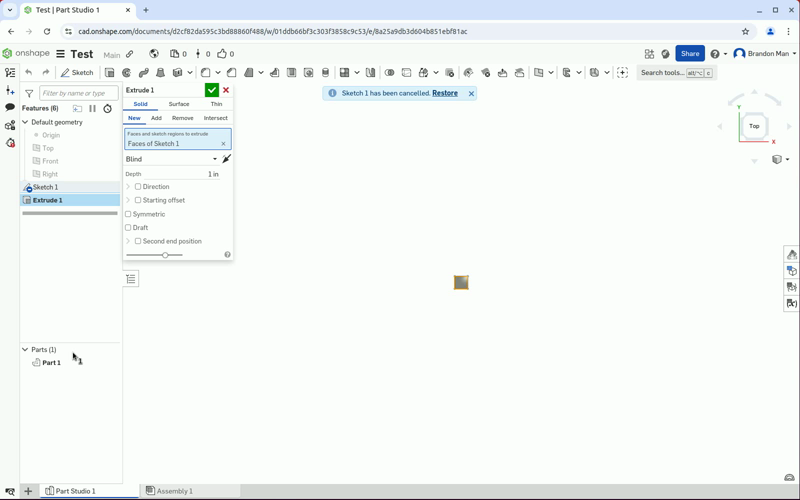
mouse_move(143, 106)
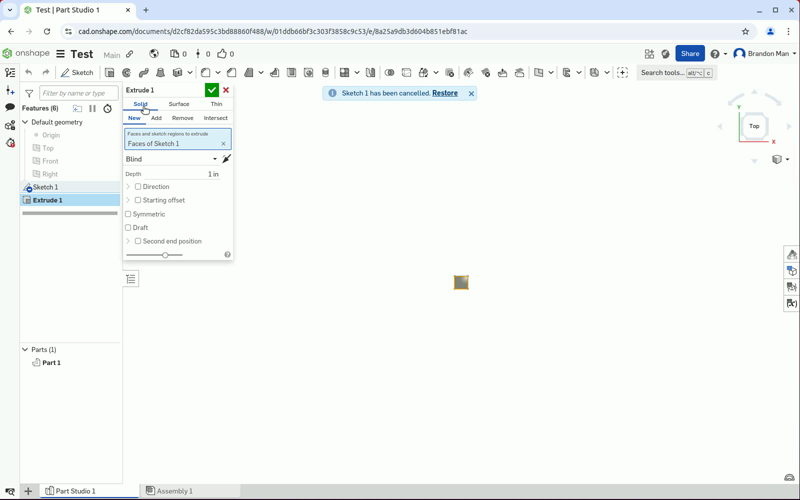
click(143, 106)
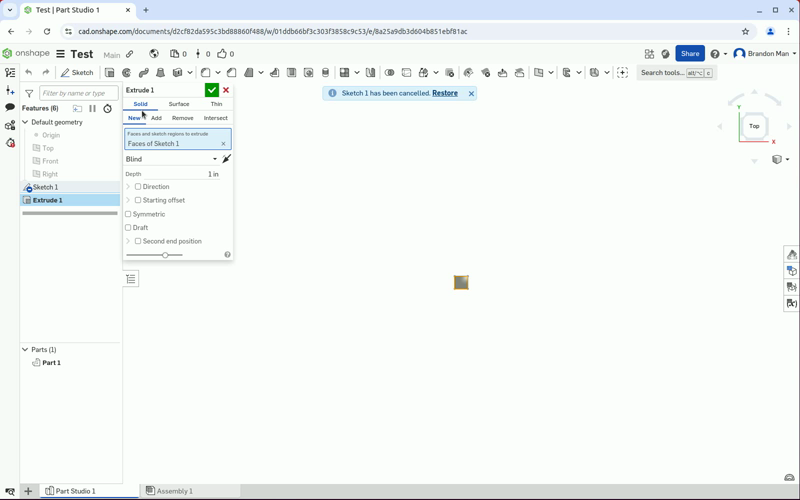
mouse_move(137, 120)
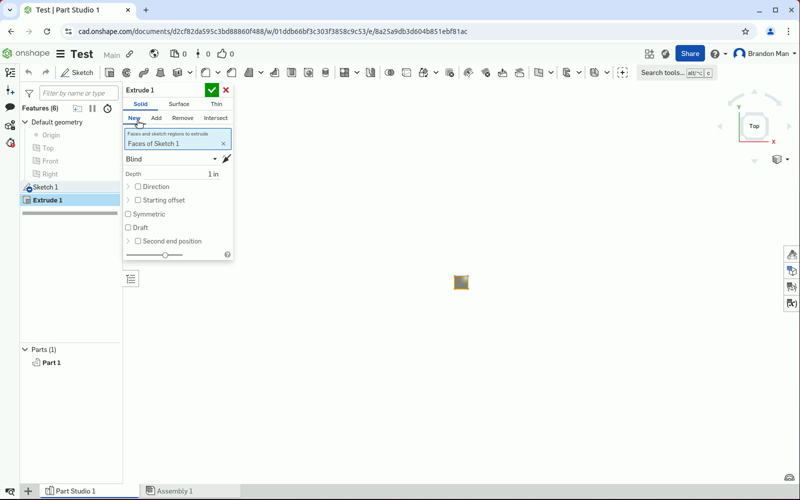
click(137, 120)
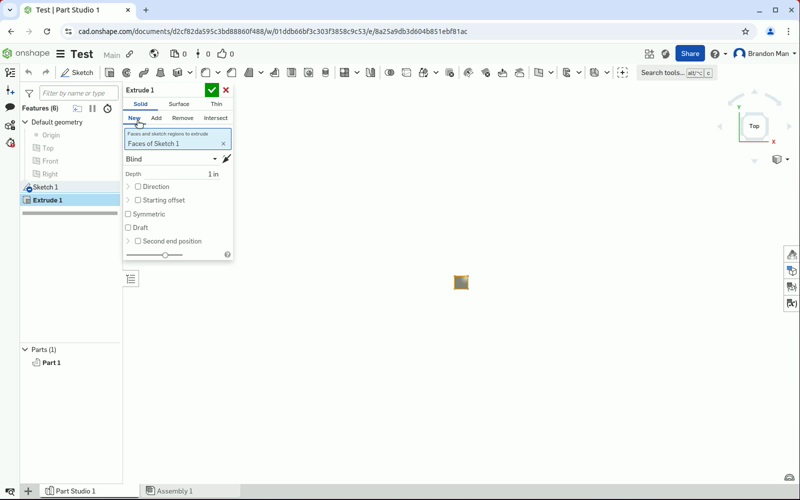
key(tab, 4)
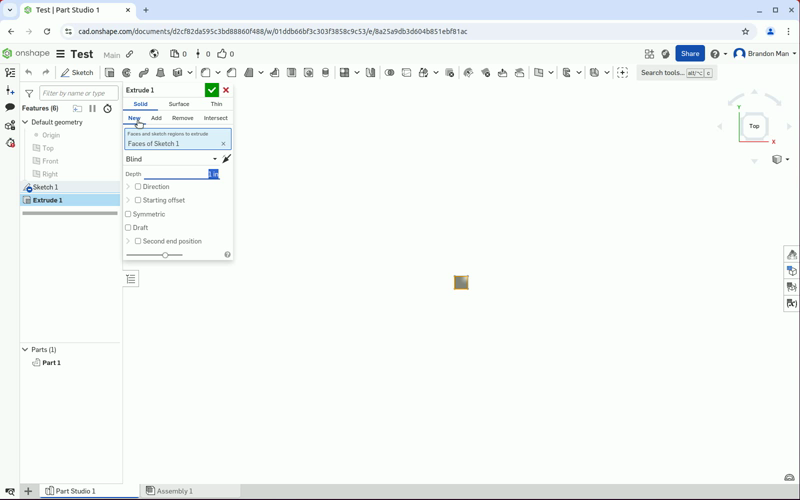
text(23.108)
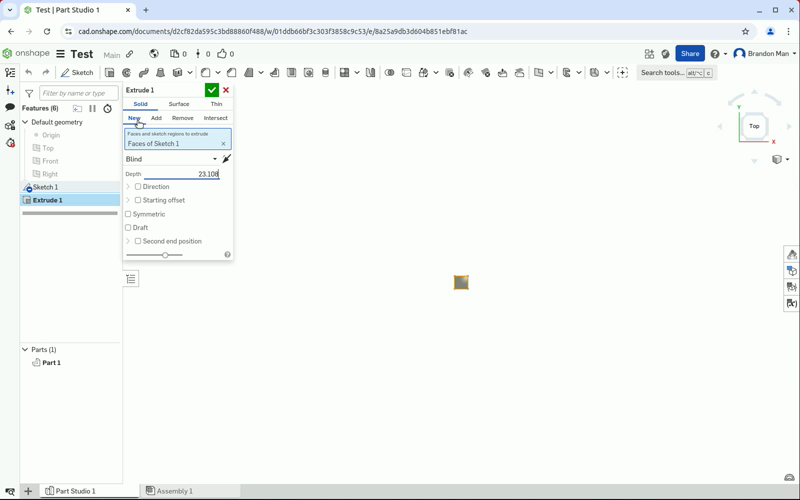
key(enter)
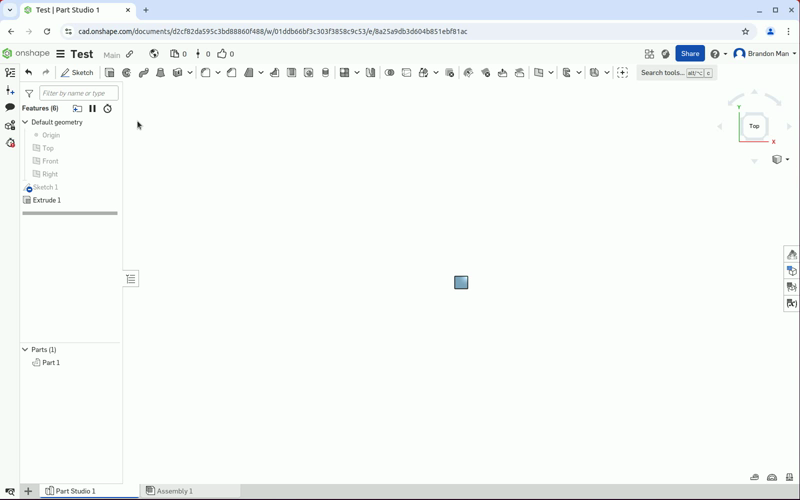
key(shift+h)
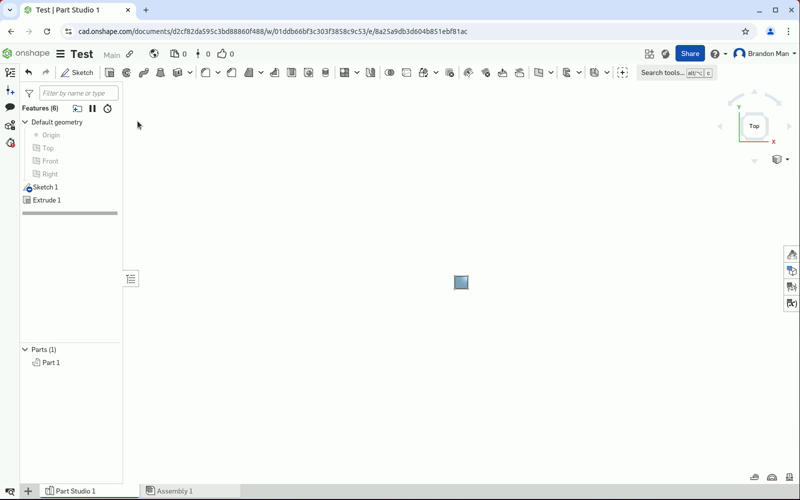
key(shift+h)
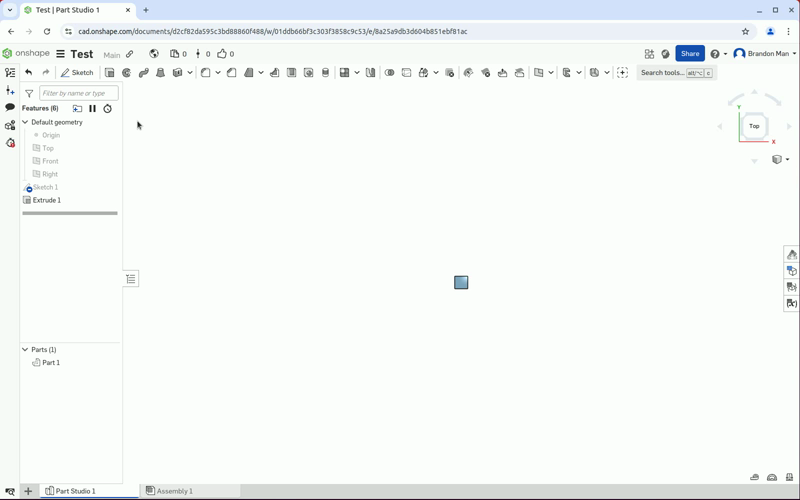
mouse_move(73, 189)
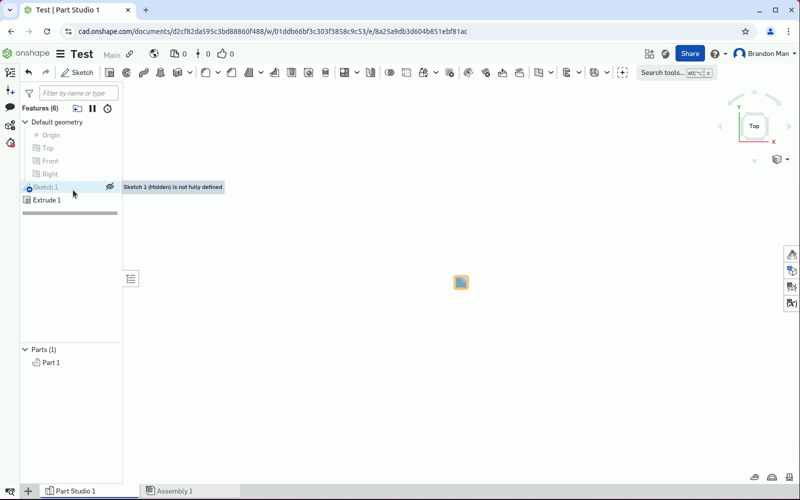
click(73, 189)
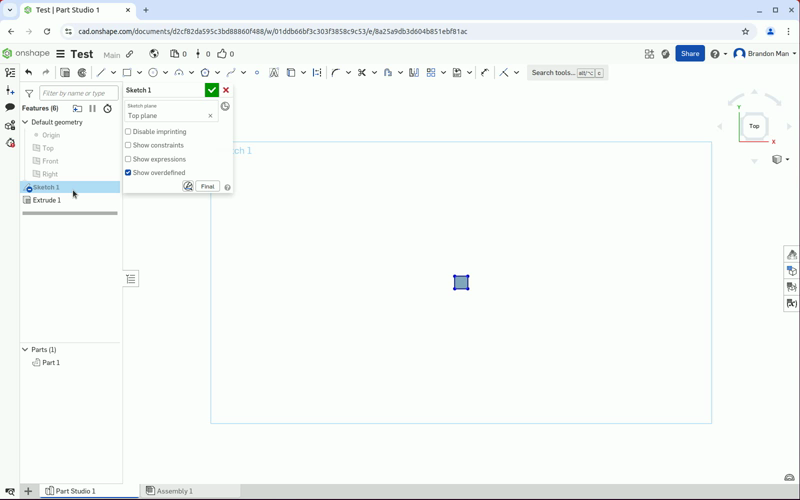
mouse_move(229, 92)
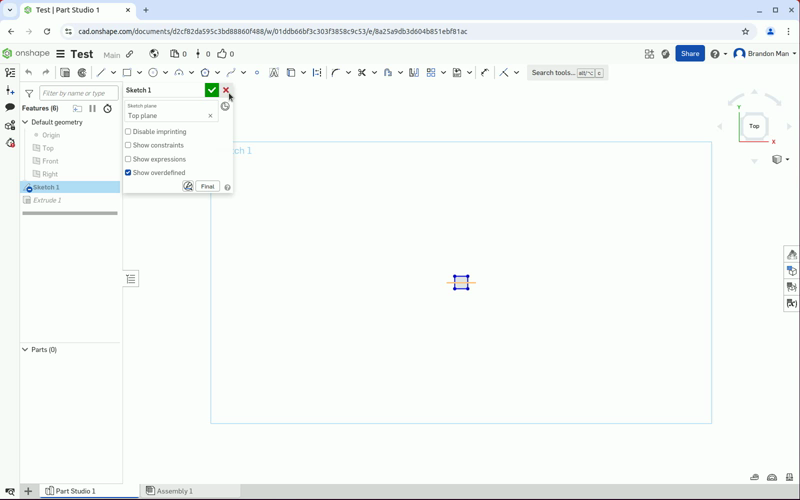
click(229, 92)
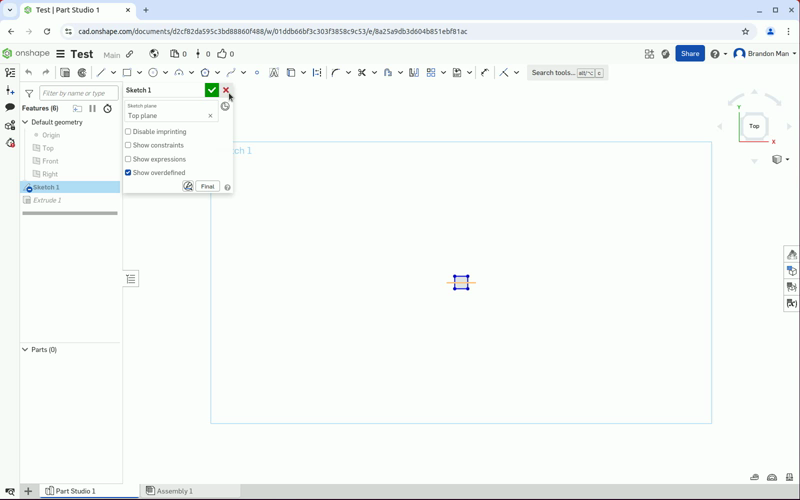
key(shift+s)
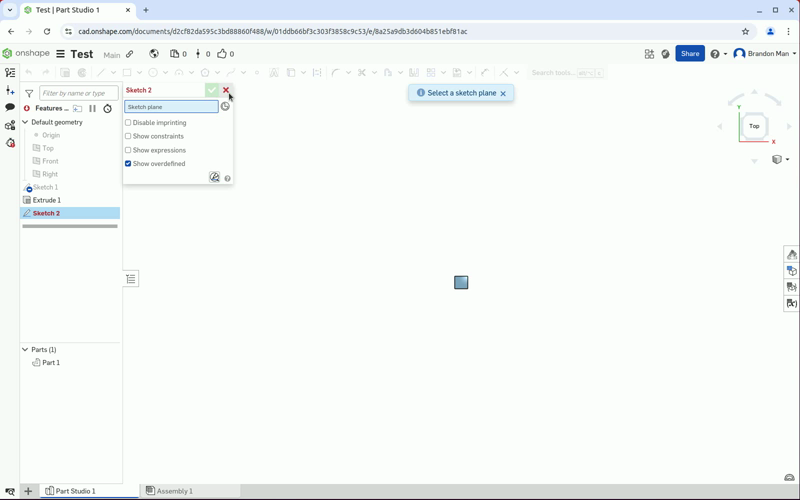
mouse_move(73, 150)
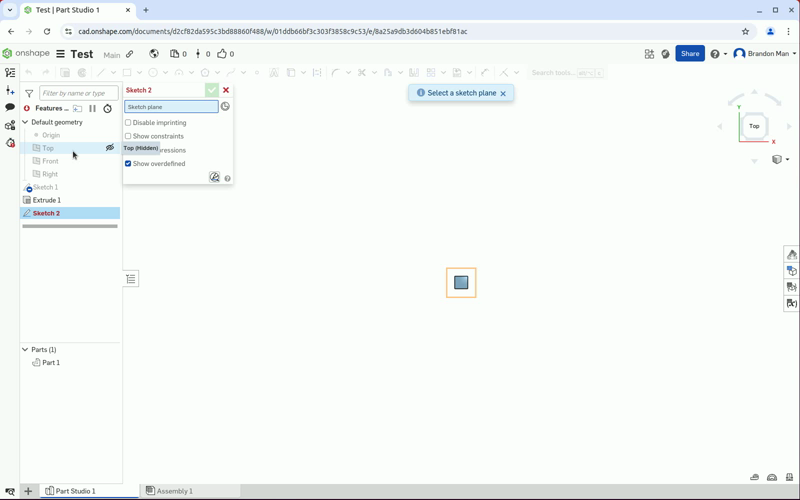
click(73, 150)
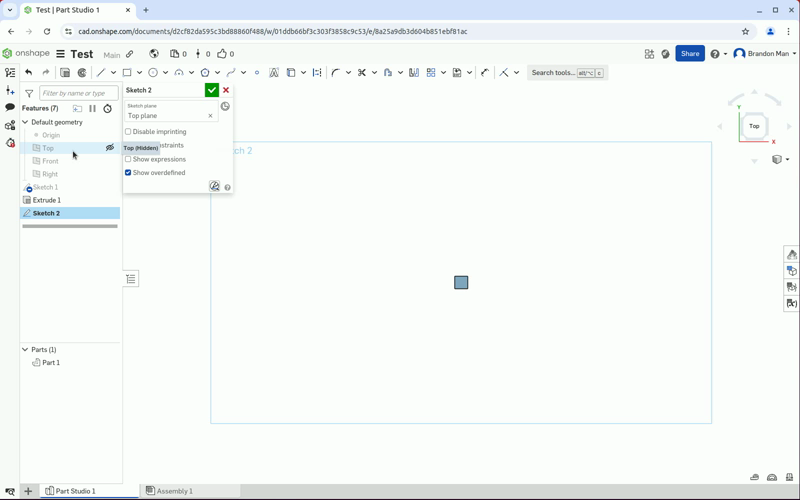
mouse_move(73, 352)
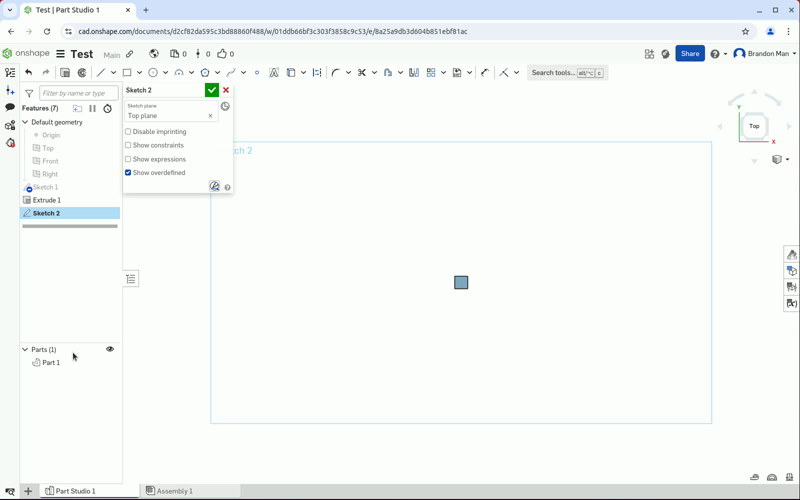
key(y)
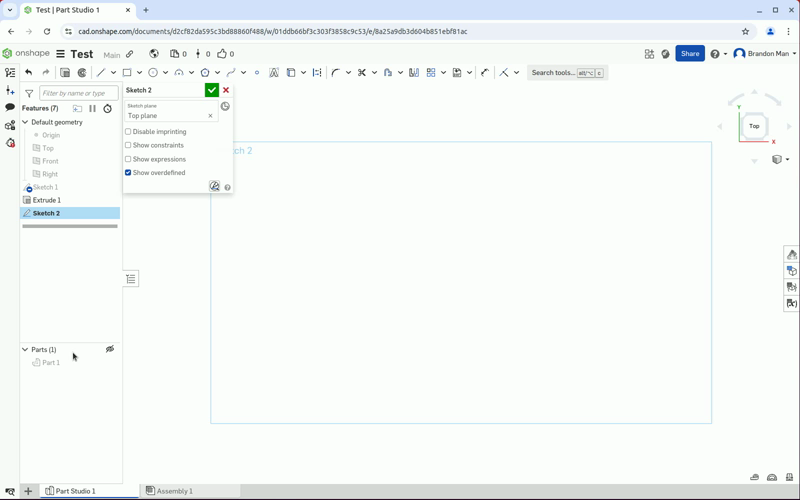
key(l)
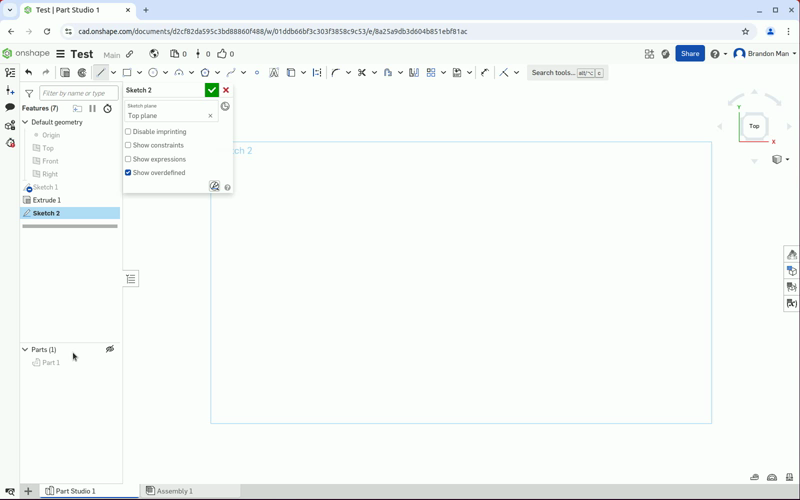
key_down(shift)
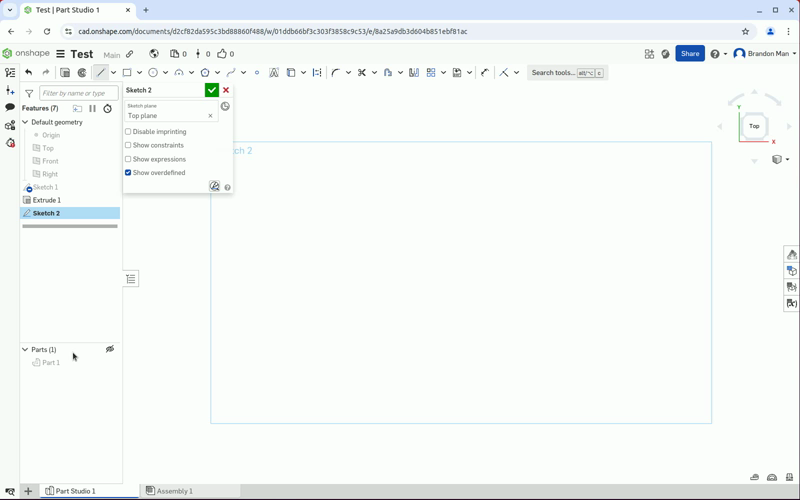
mouse_move(454, 288)
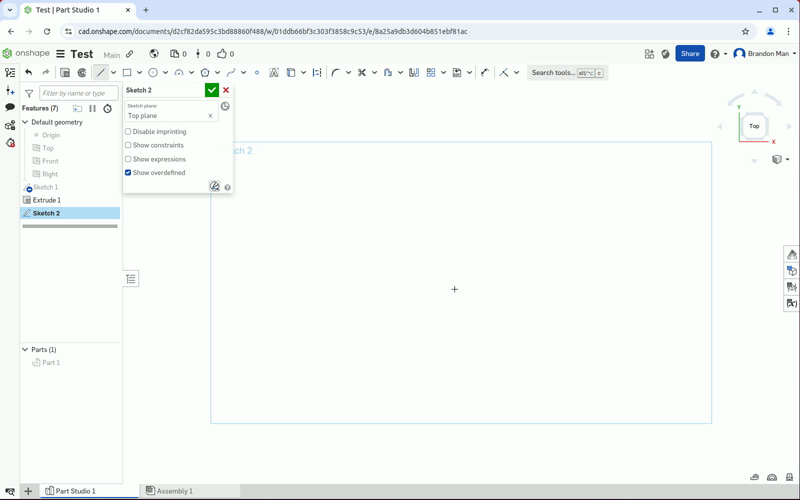
click(454, 288)
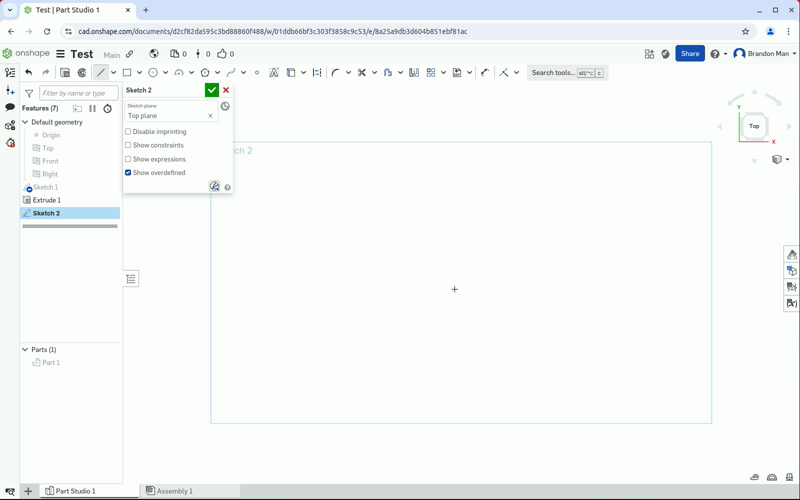
key_up(shift)
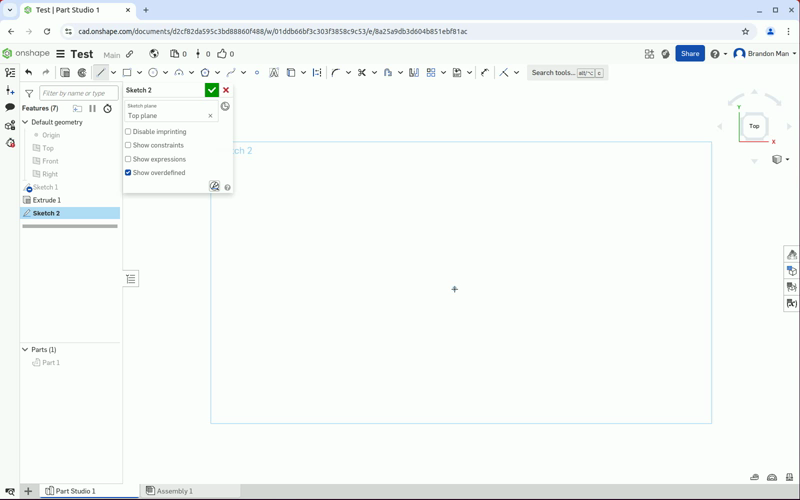
key_down(shift)
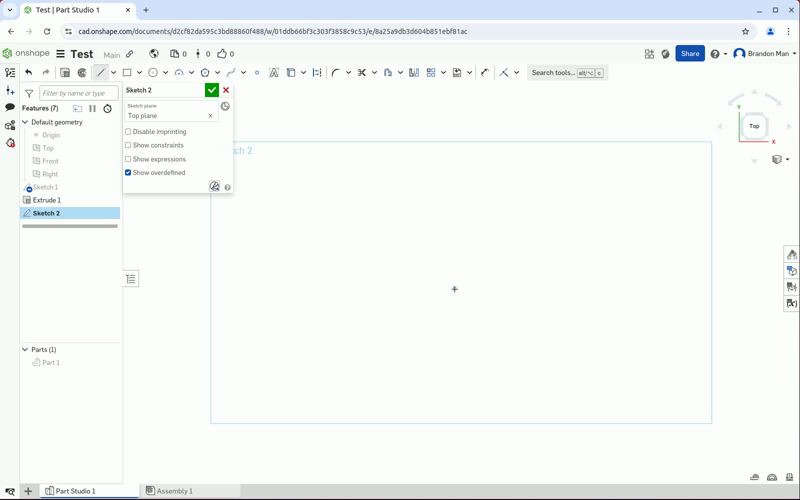
mouse_move(484, 288)
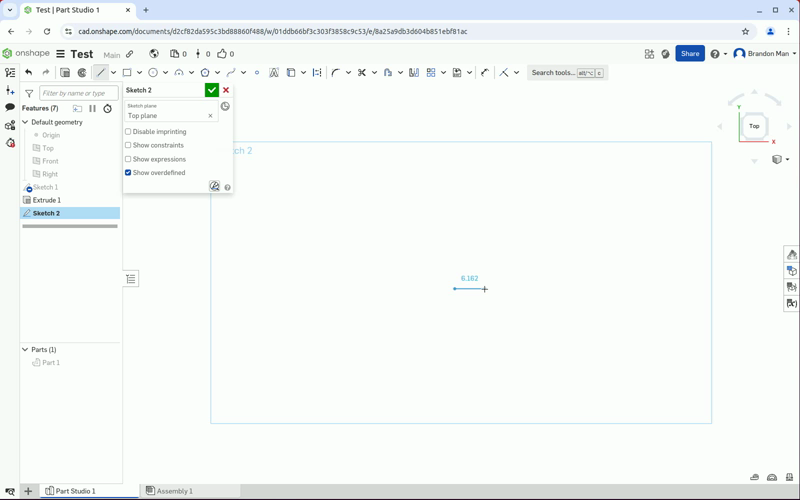
mouse_move(467, 288)
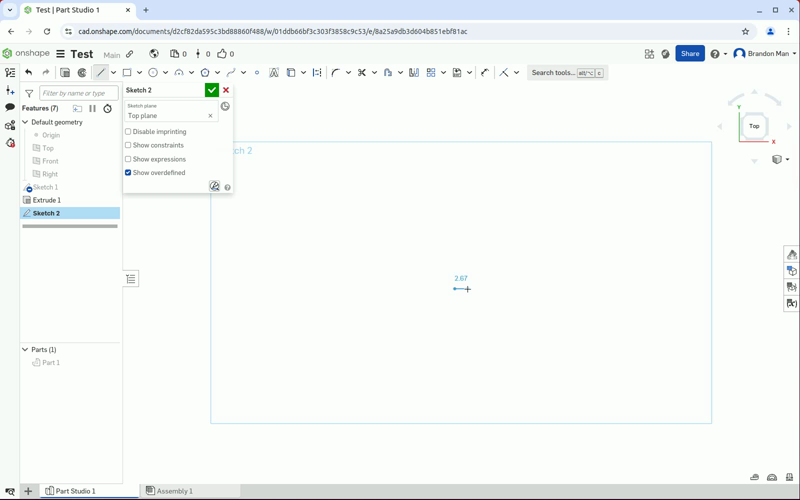
click(467, 288)
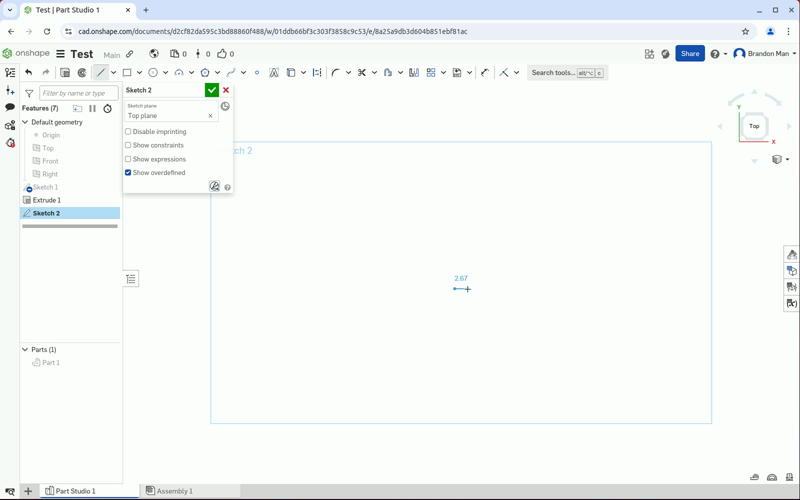
key_up(shift)
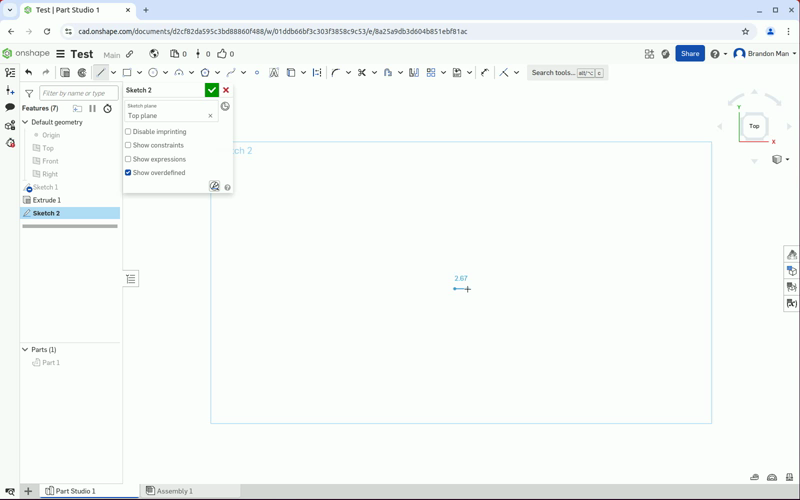
key_down(shift)
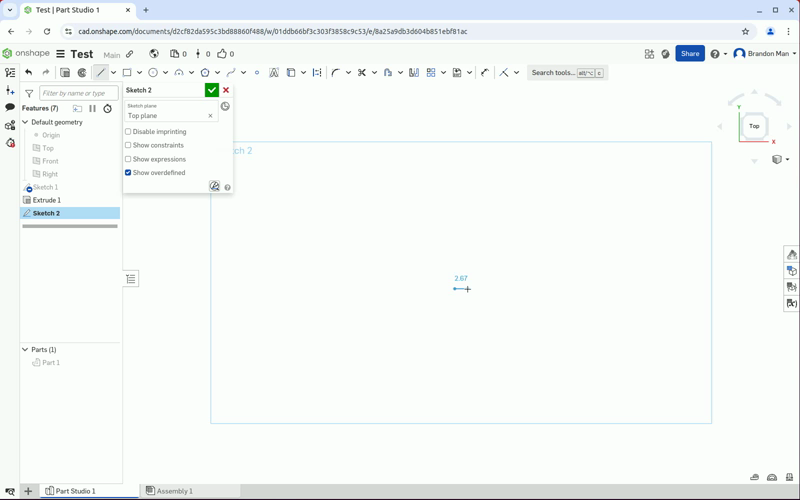
mouse_move(497, 288)
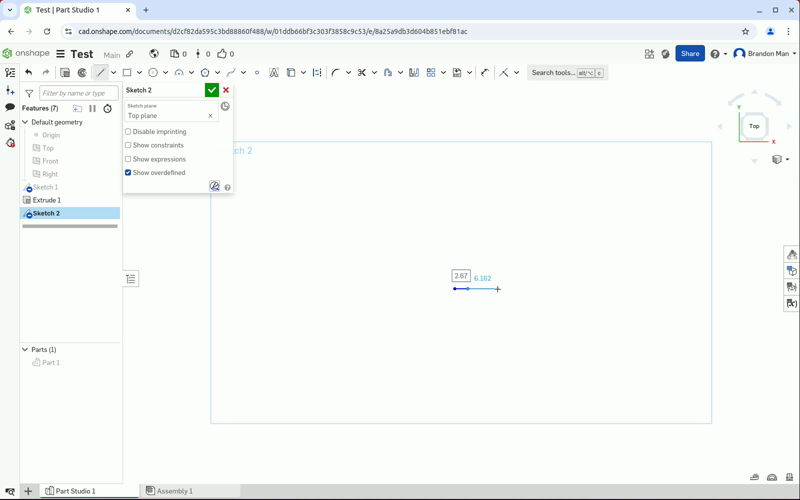
mouse_move(467, 276)
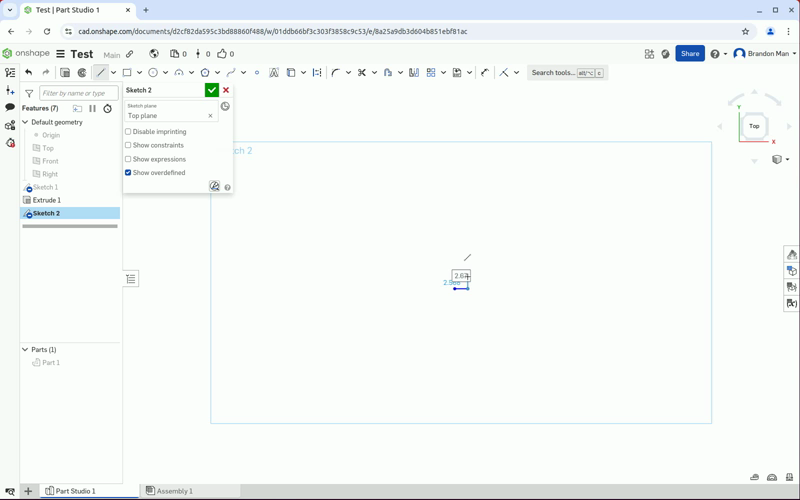
click(467, 276)
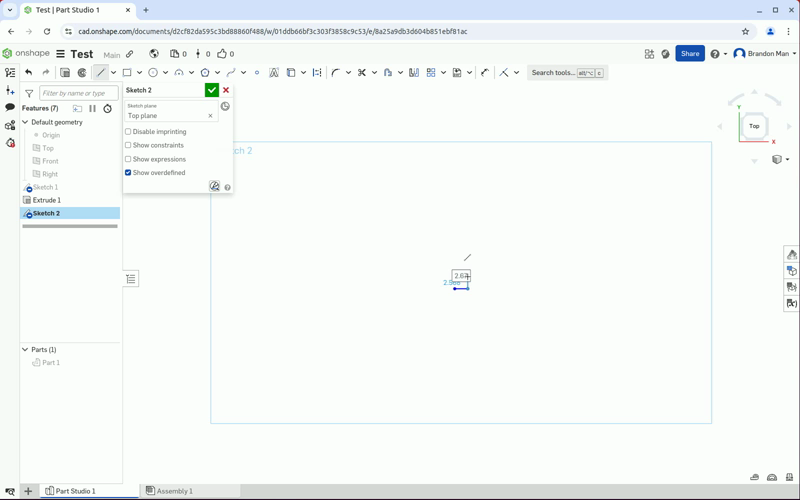
key_up(shift)
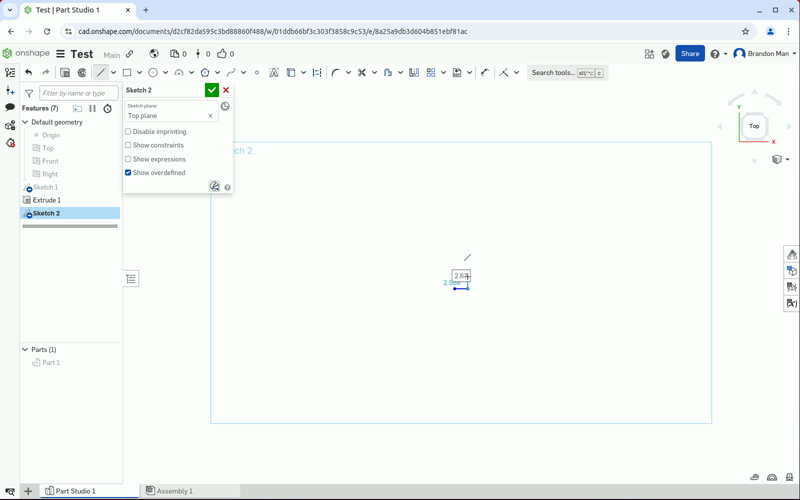
key_down(shift)
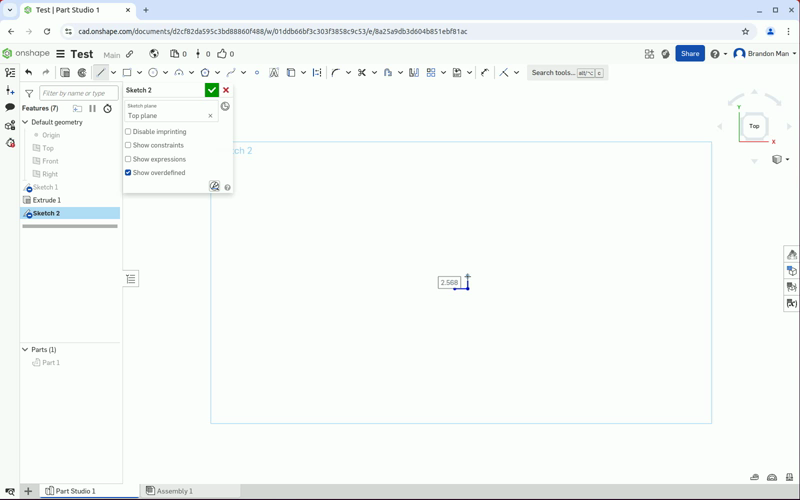
mouse_move(497, 276)
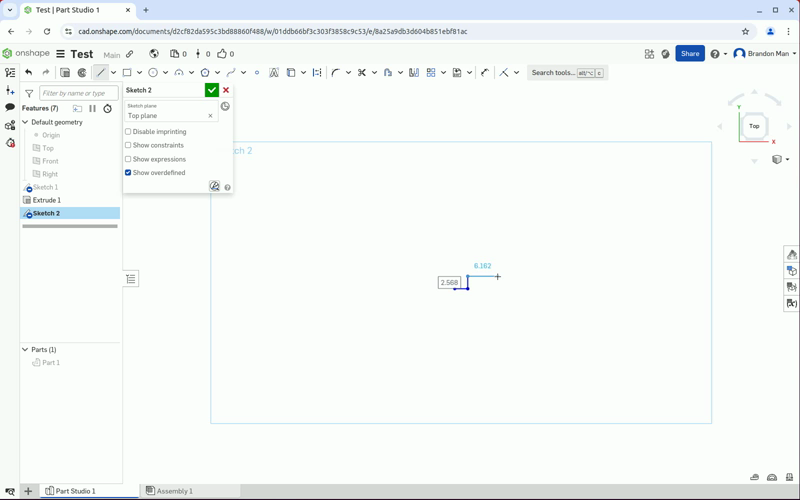
mouse_move(454, 276)
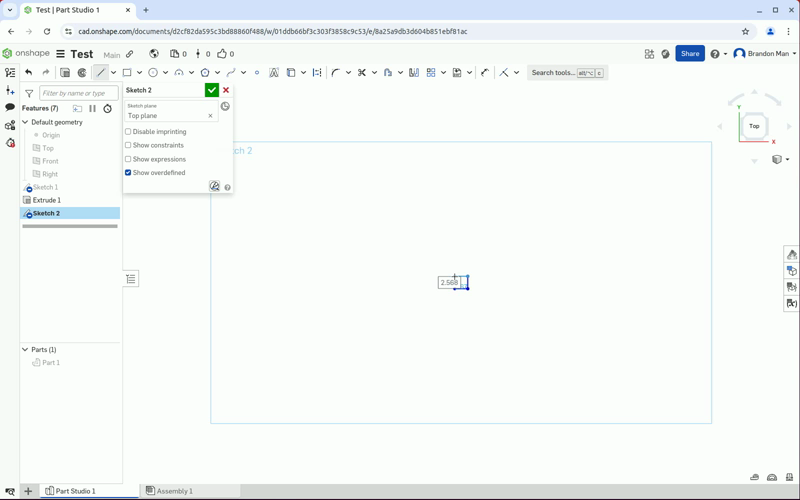
click(454, 276)
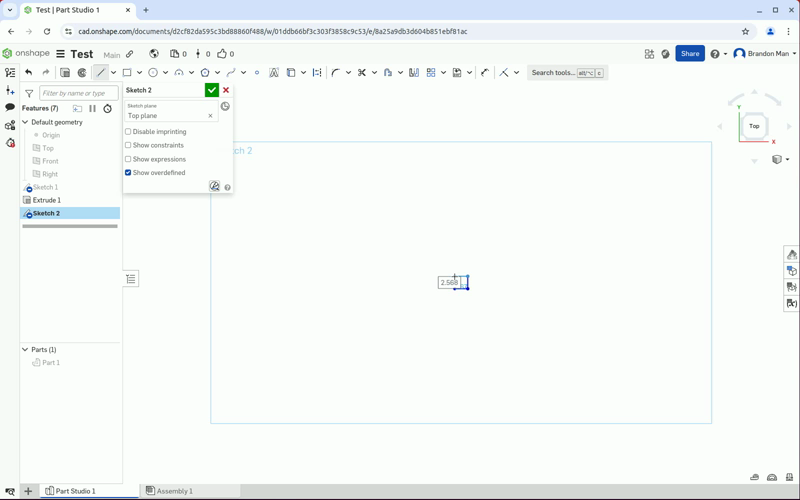
key_up(shift)
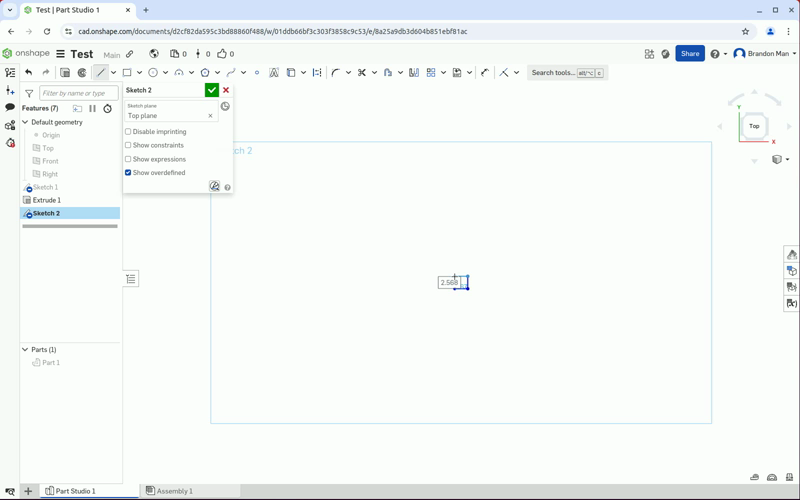
mouse_move(484, 276)
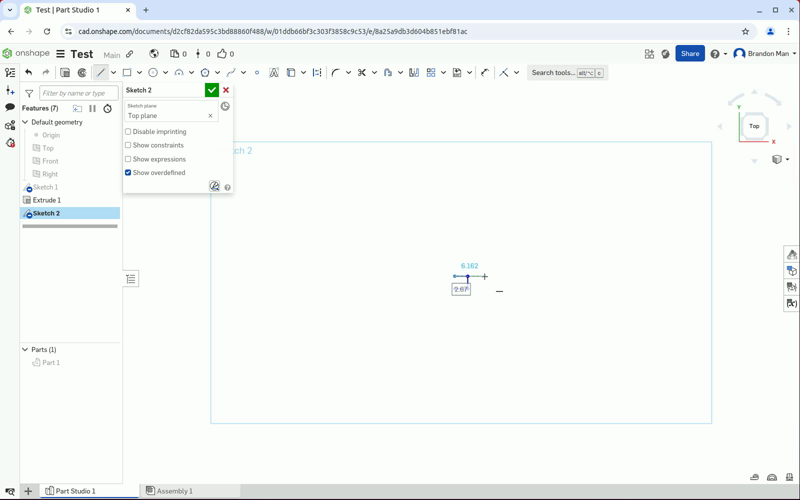
key_down(shift)
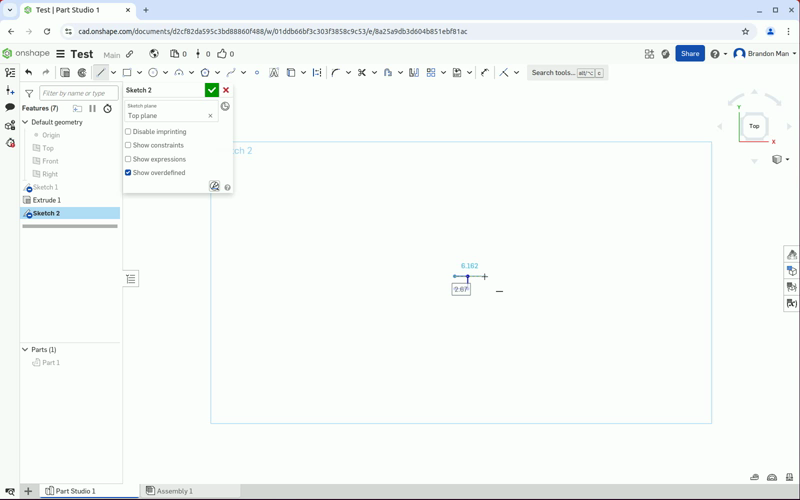
mouse_move(454, 288)
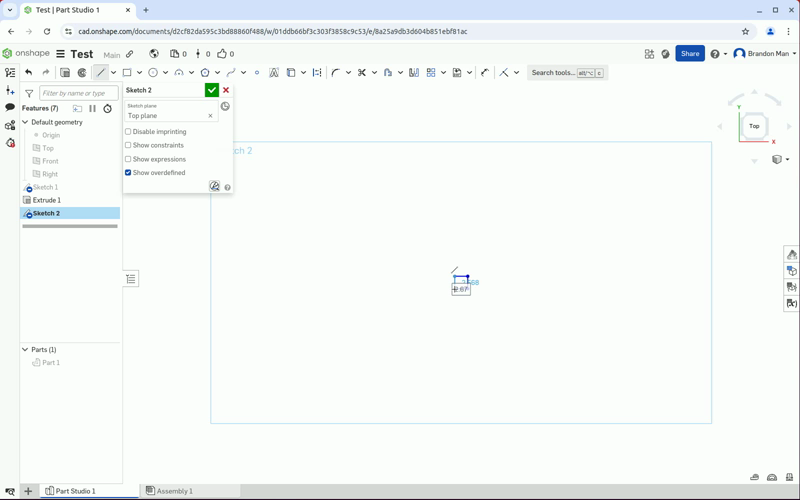
key_up(shift)
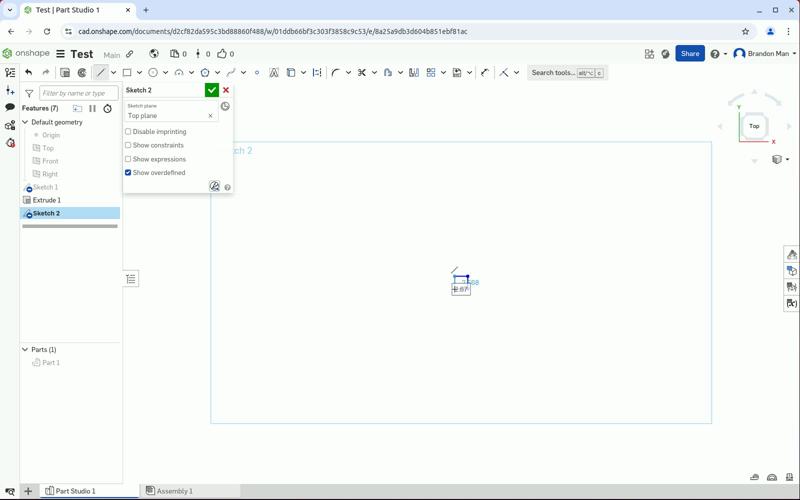
click(454, 288)
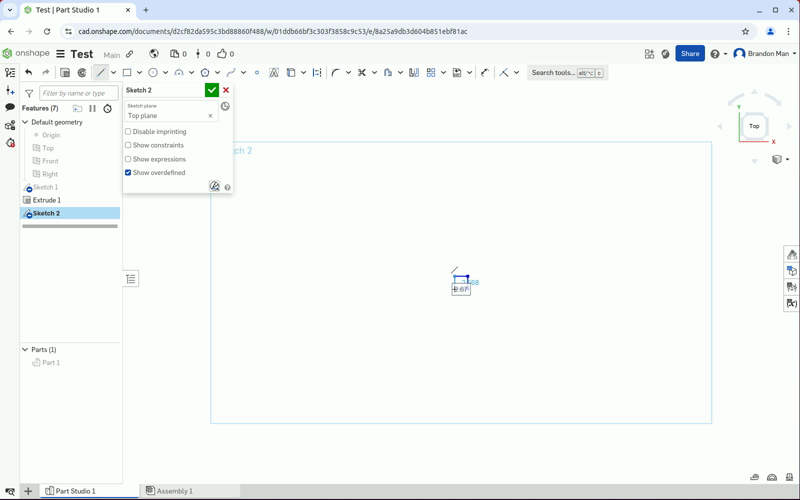
key(esc)
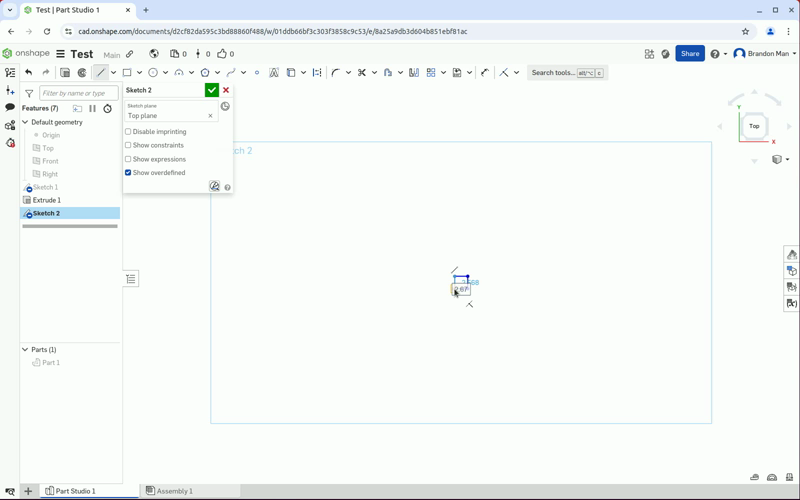
mouse_move(464, 283)
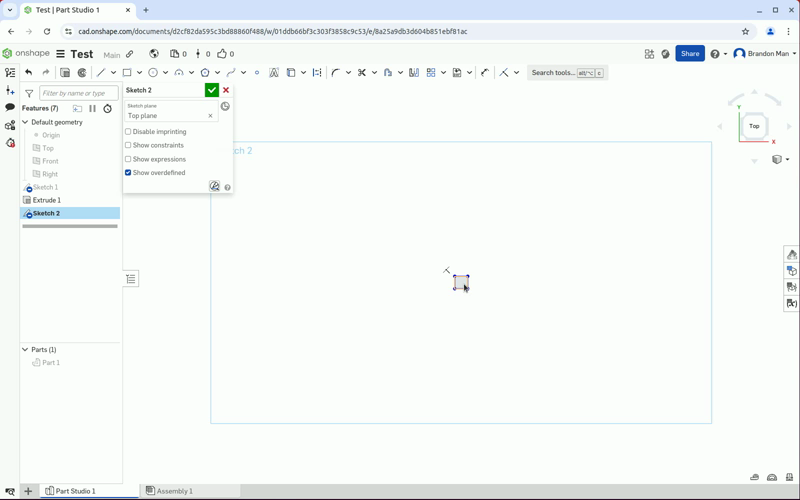
scroll(6)
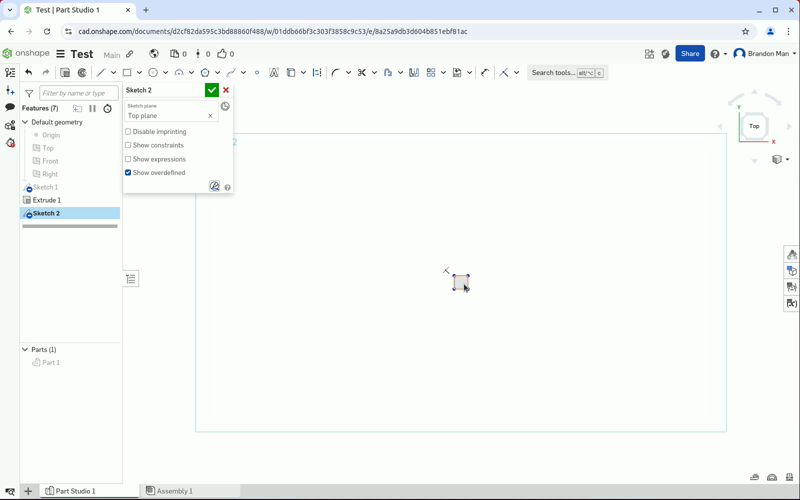
scroll(6)
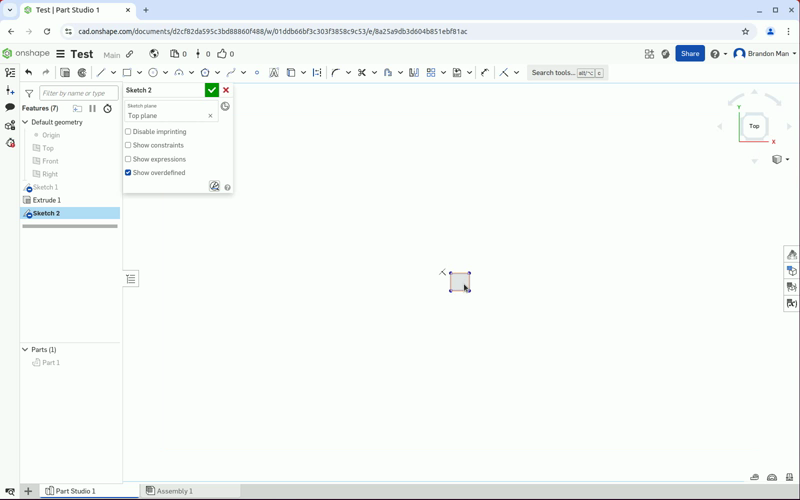
scroll(6)
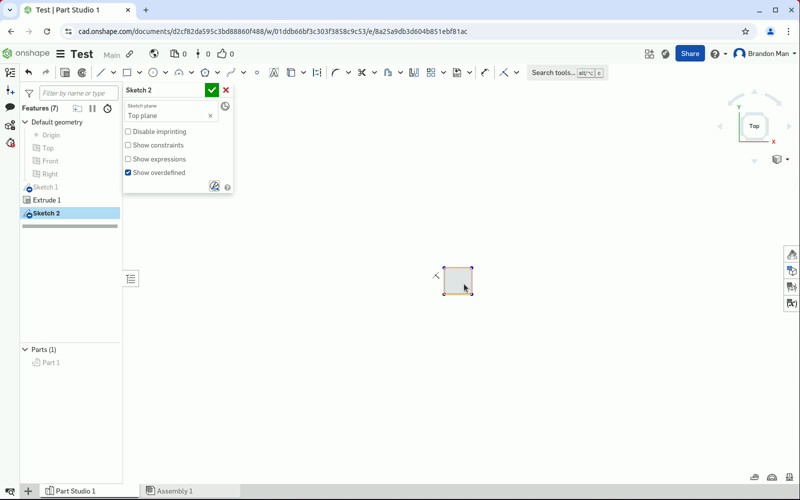
scroll(6)
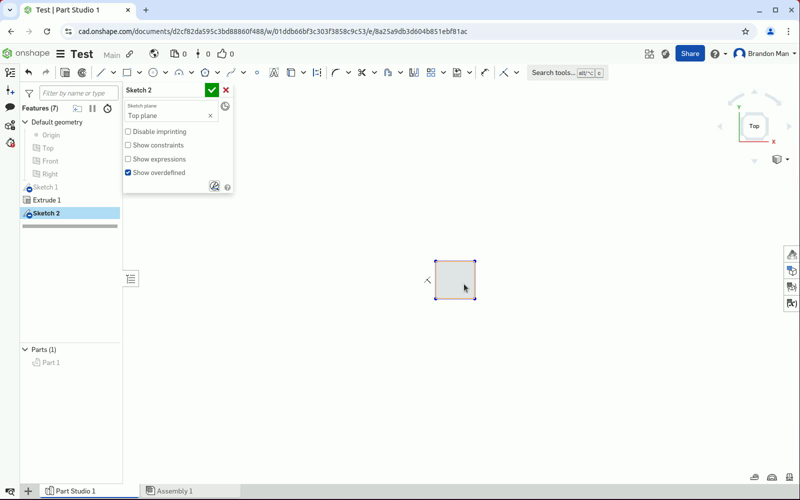
scroll(6)
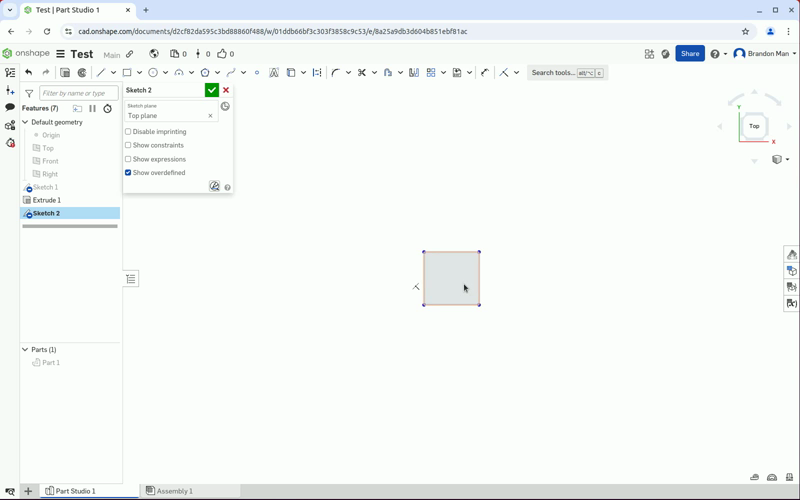
scroll(6)
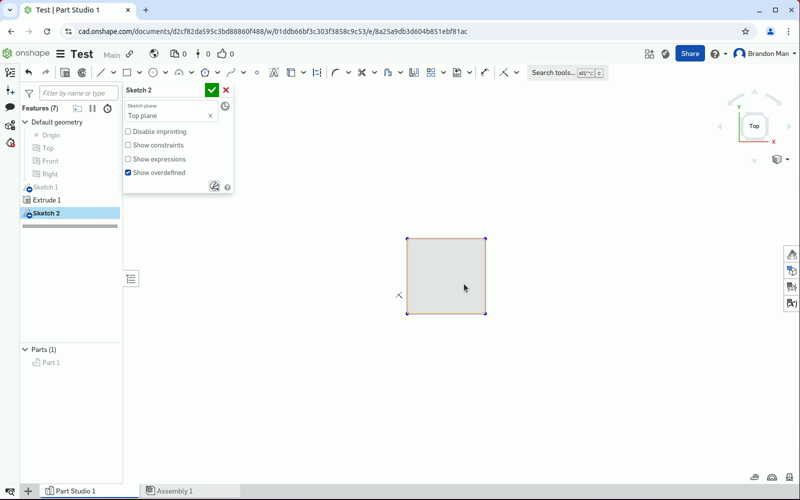
scroll(6)
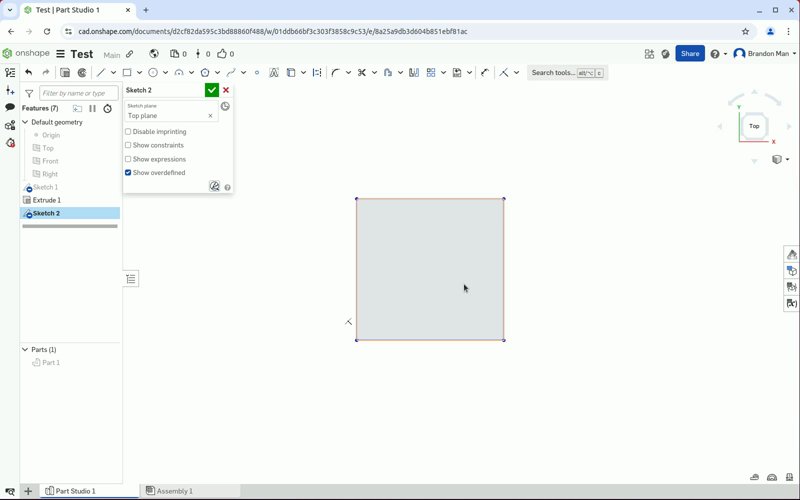
click(464, 283)
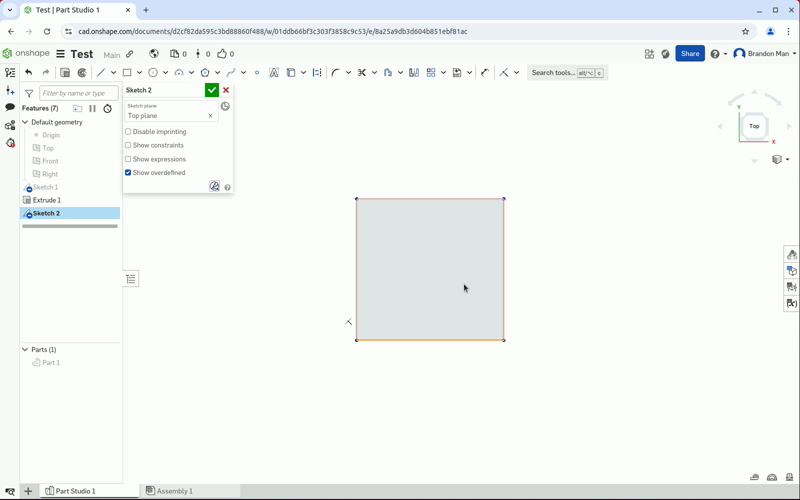
scroll(-6)
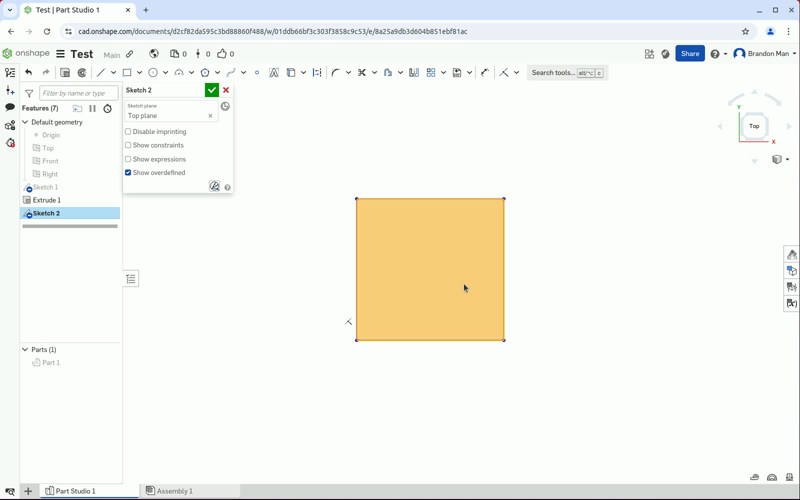
scroll(-6)
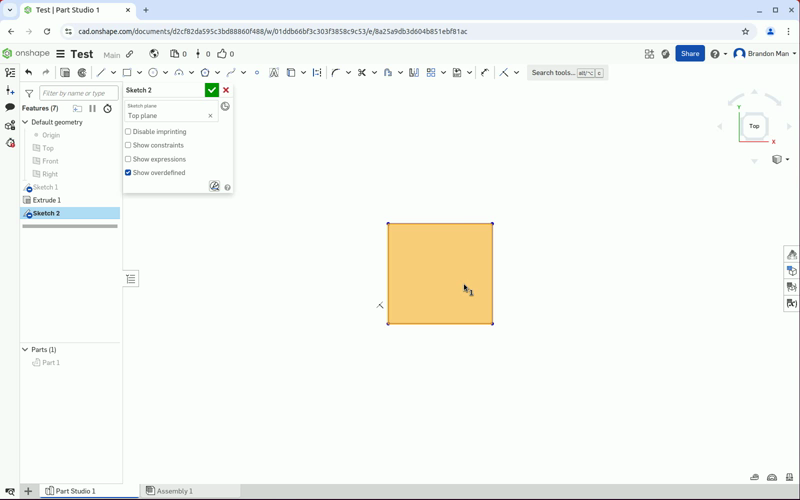
scroll(-6)
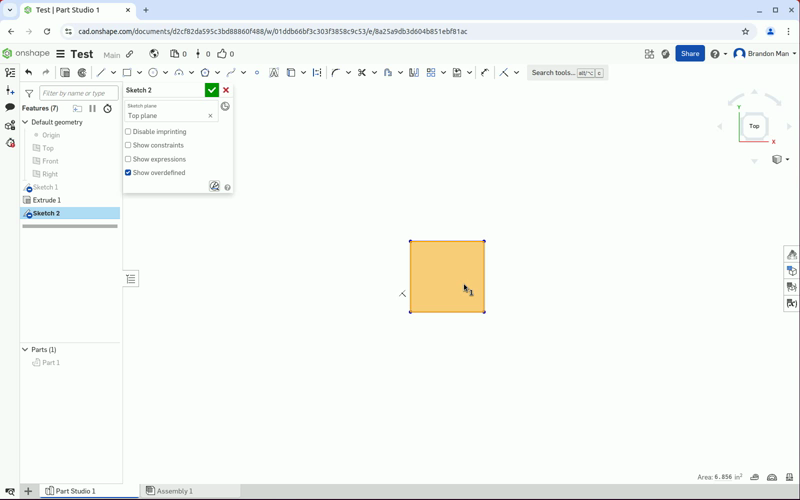
scroll(-6)
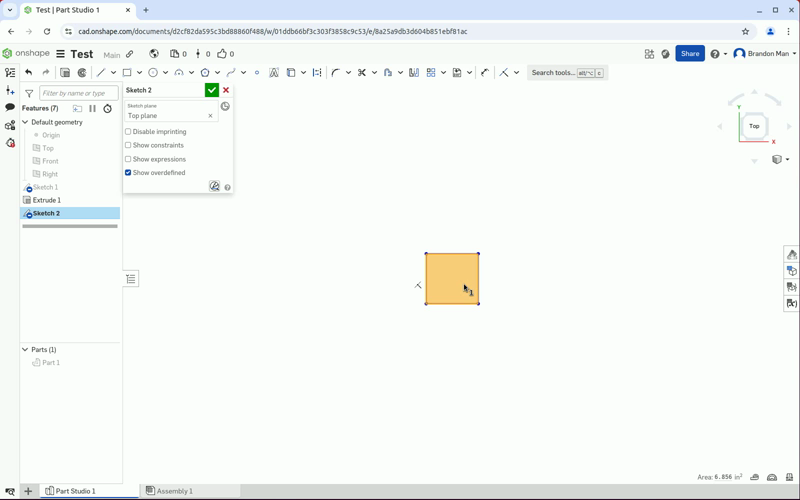
scroll(-6)
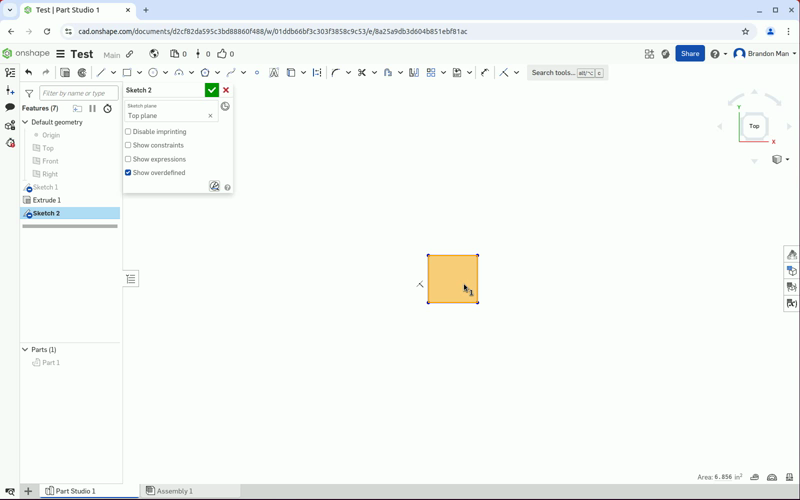
scroll(-6)
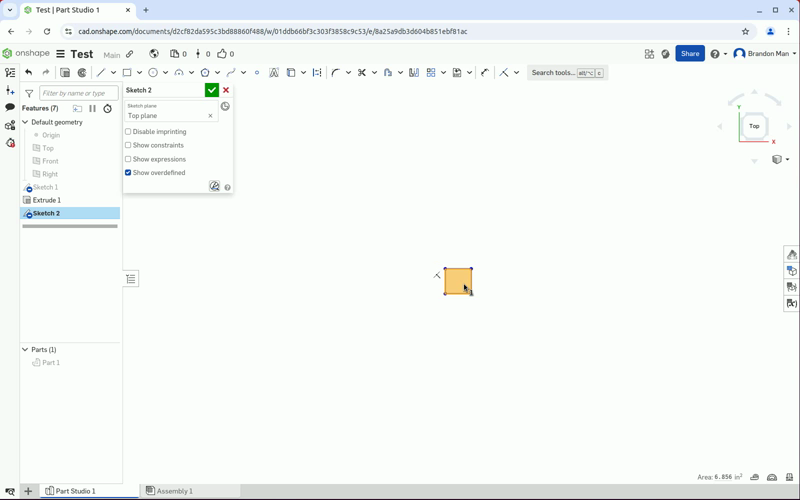
scroll(-6)
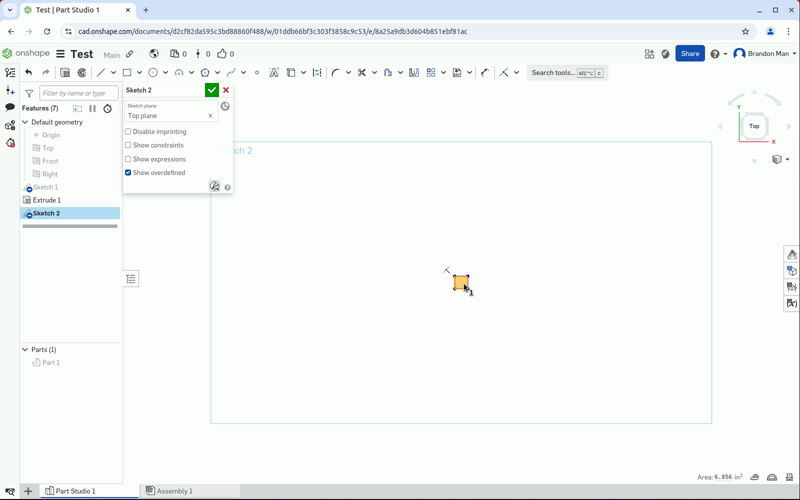
mouse_move(73, 352)
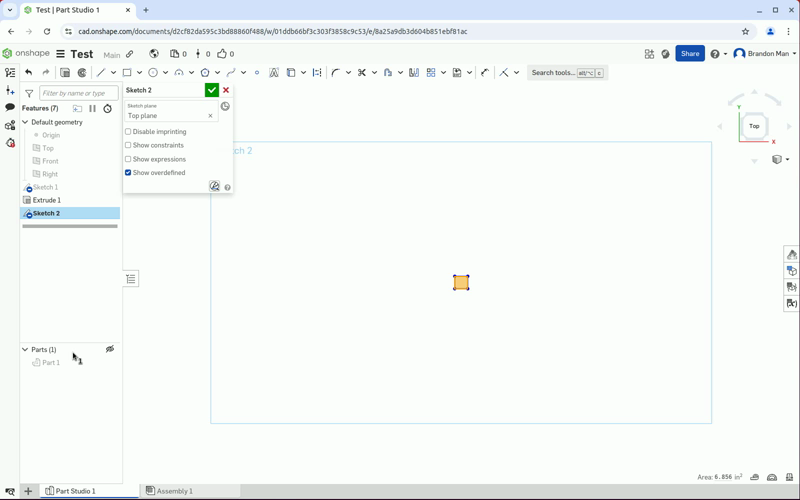
key(shift+y)
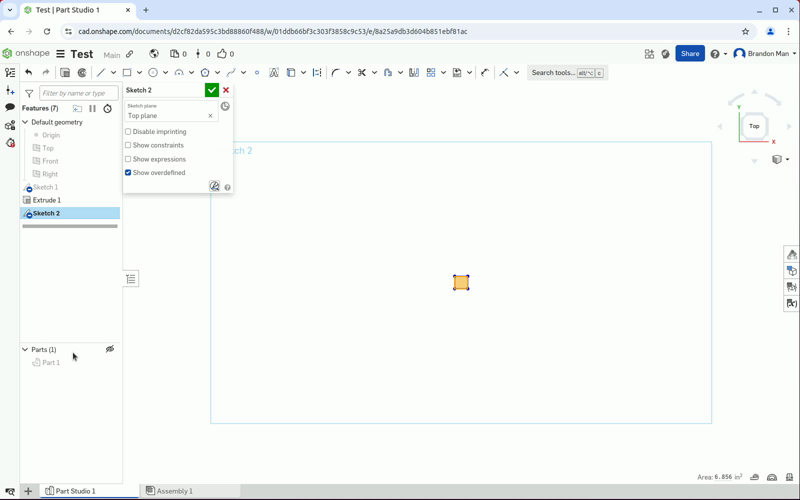
key(shift+e)
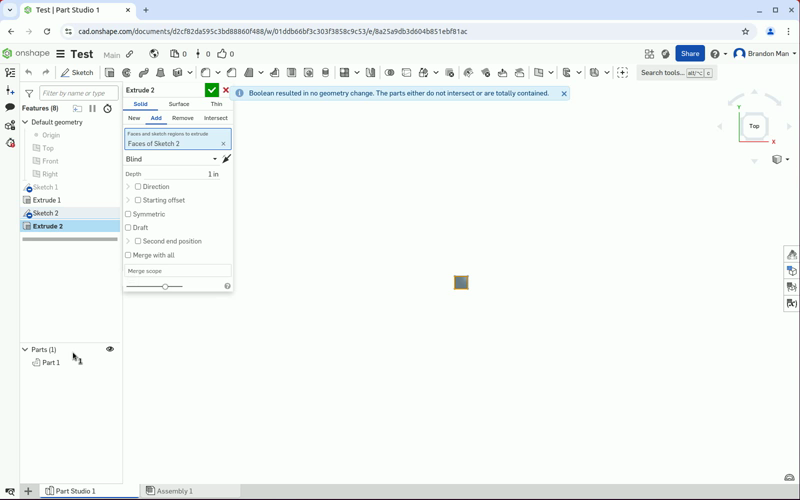
mouse_move(143, 106)
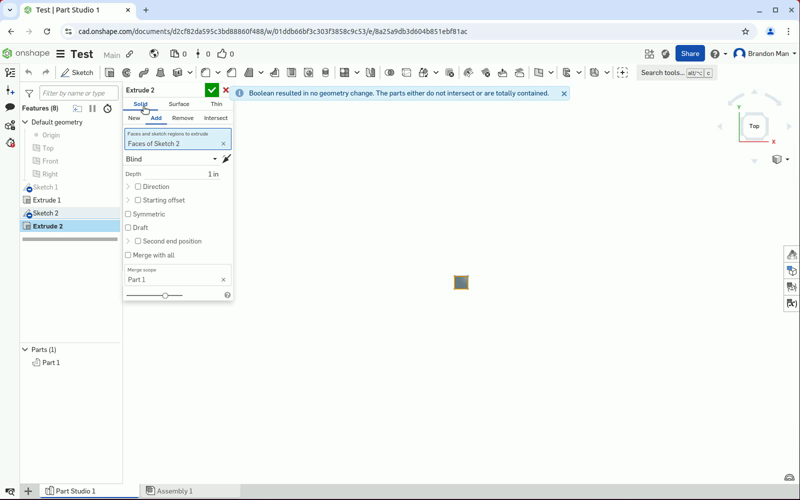
click(143, 106)
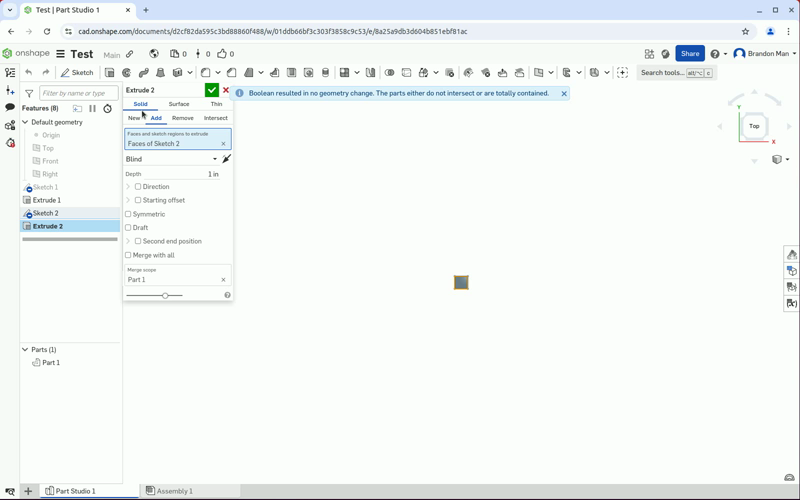
mouse_move(137, 120)
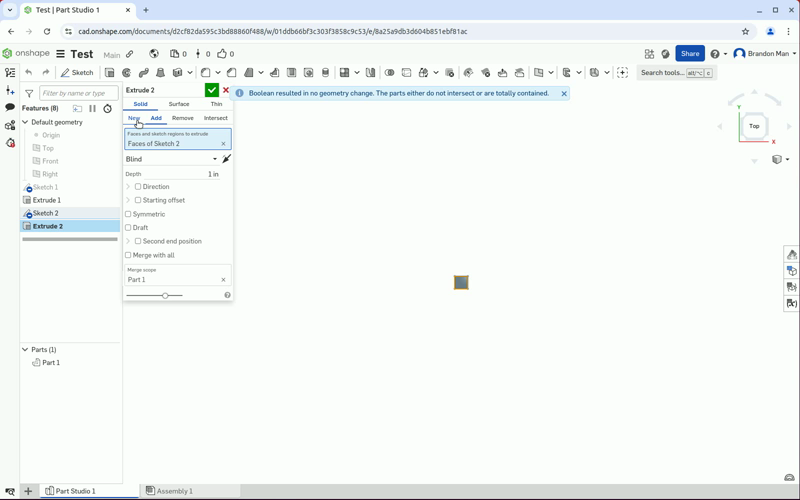
click(137, 120)
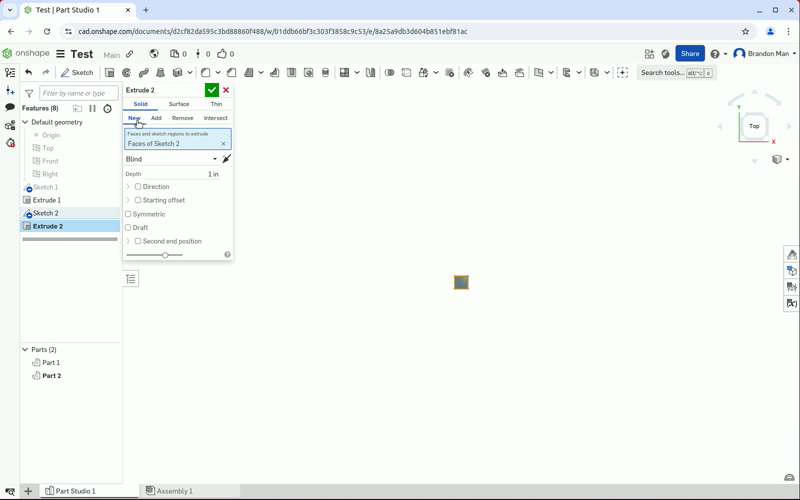
key(tab, 4)
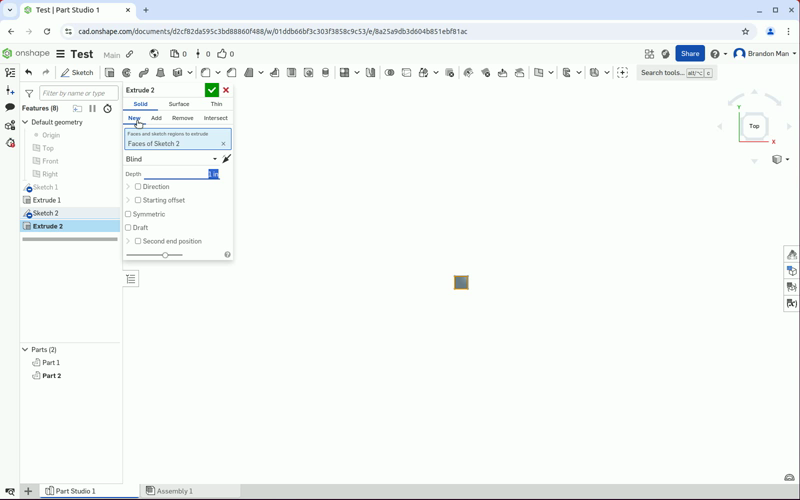
text(4.092)
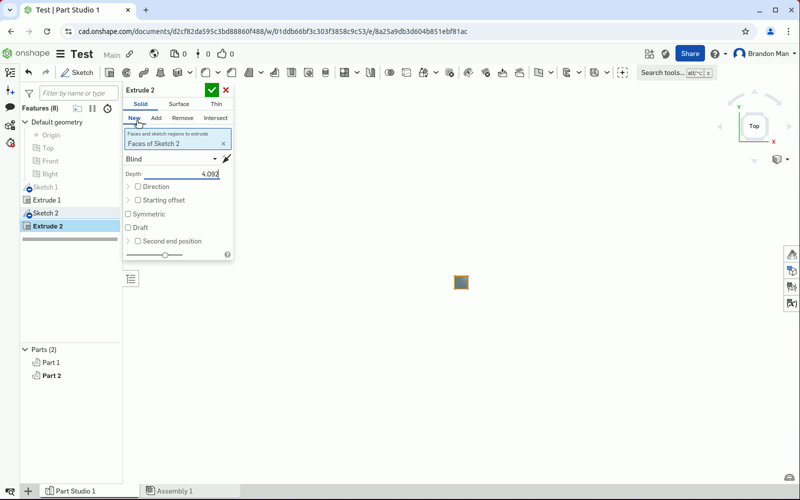
key(enter)
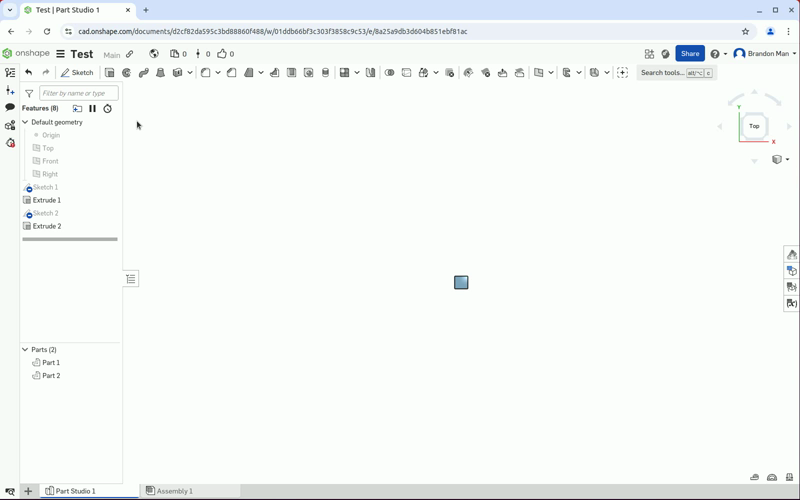
key(shift+h)
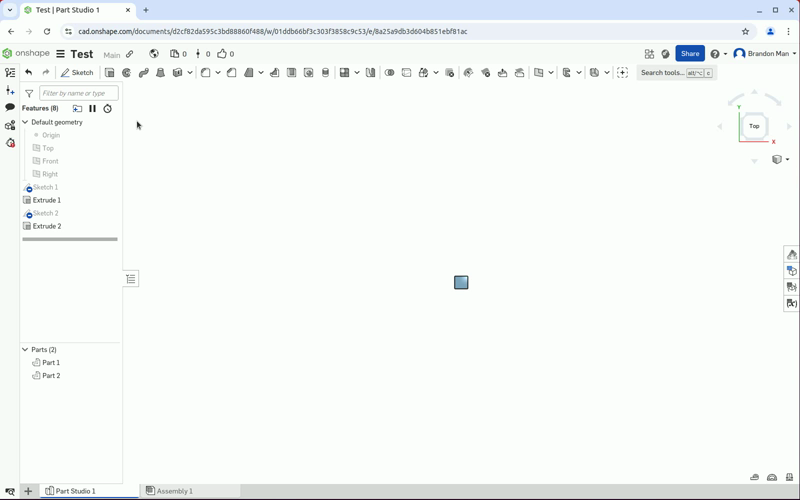
key(shift+h)
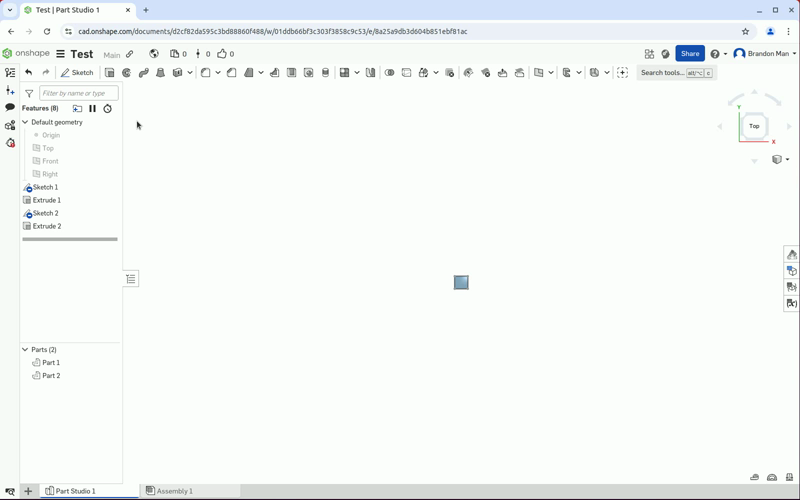
key(shift+7)
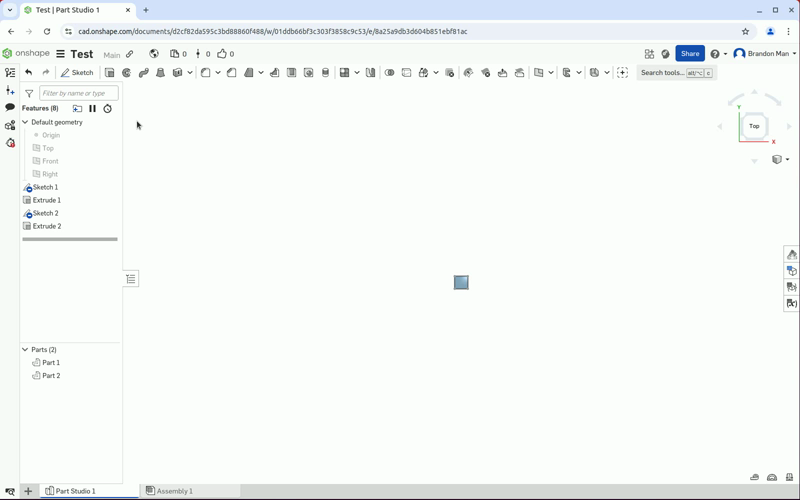
key(up, 3)
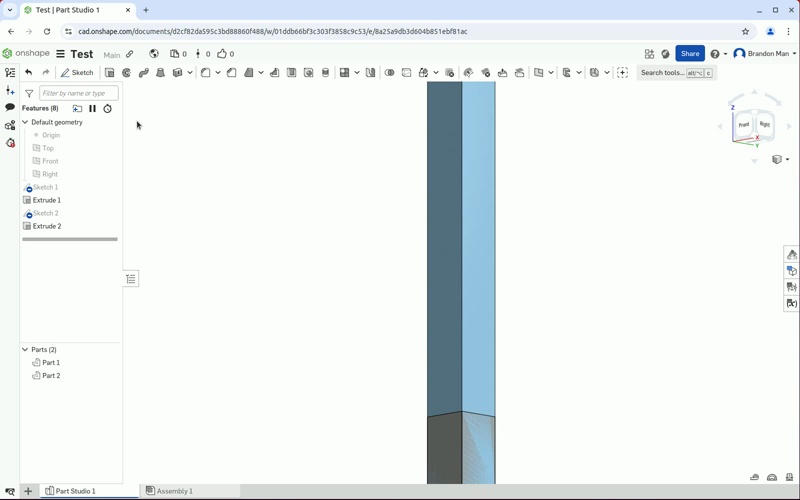
key(left, 3)
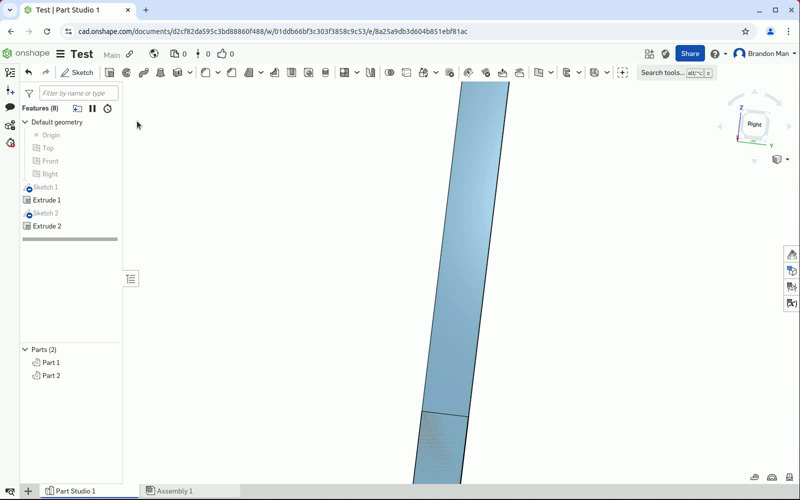
key(right, 3)
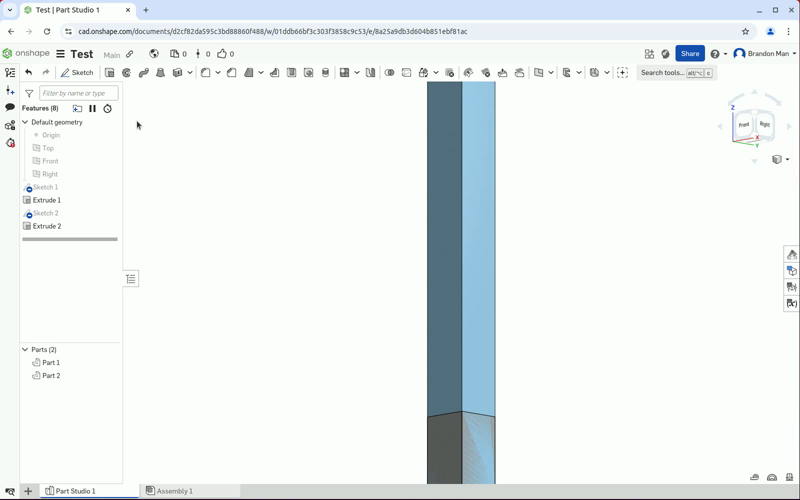
key(down, 3)
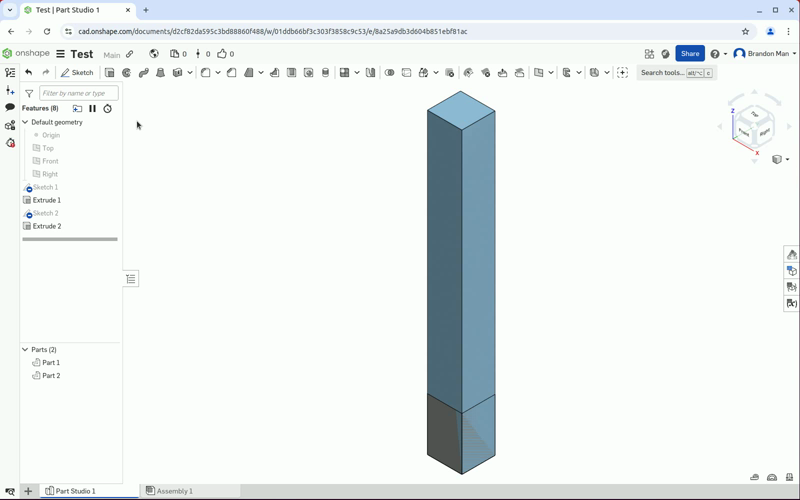
mouse_move(73, 189)
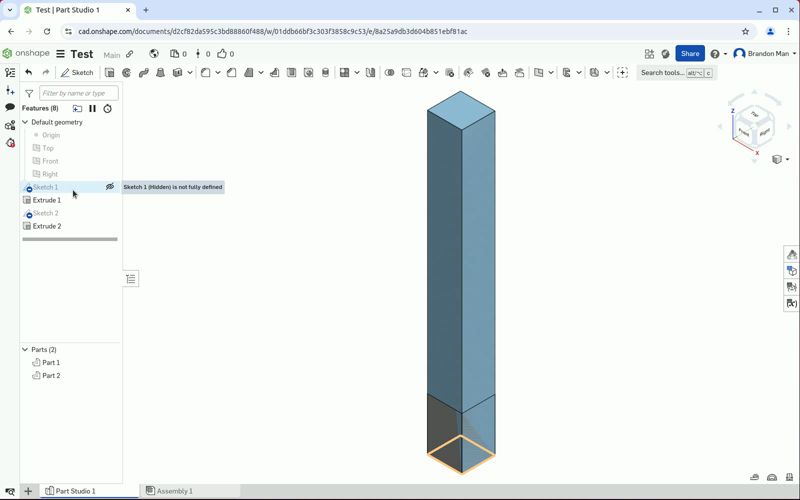
click(73, 189)